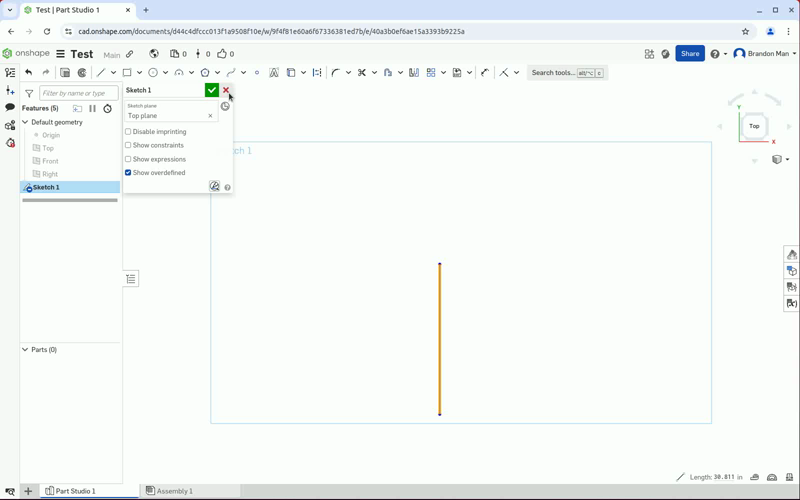
key(shift+h)
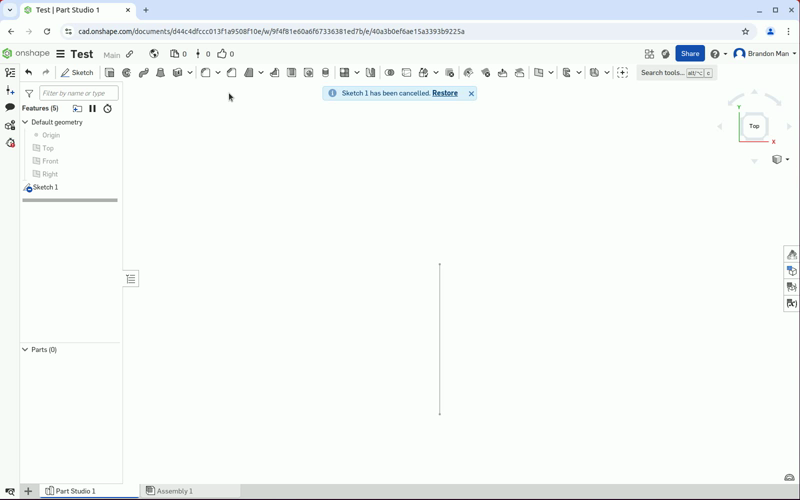
mouse_move(73, 352)
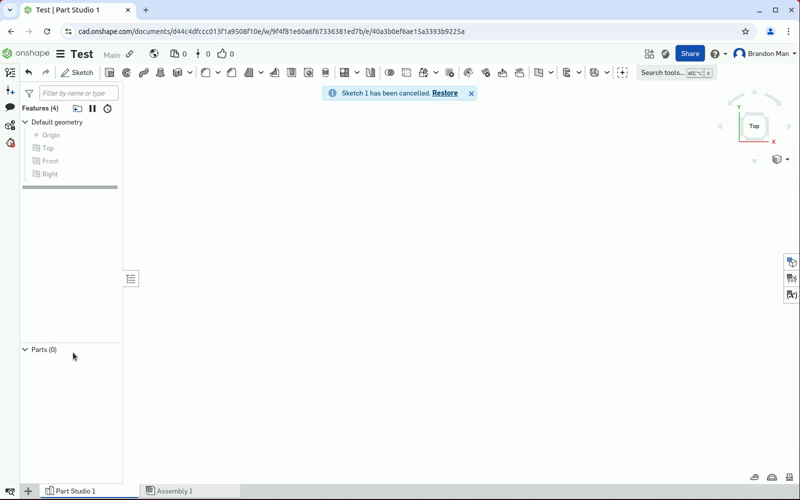
key(y)
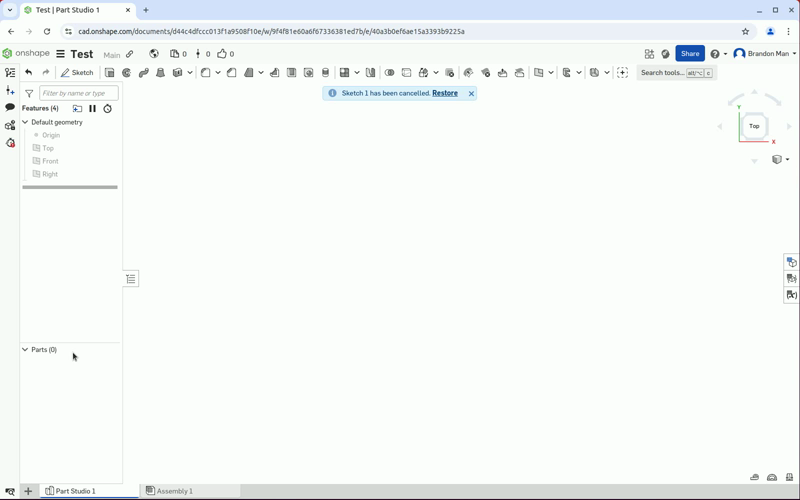
key(shift+p)
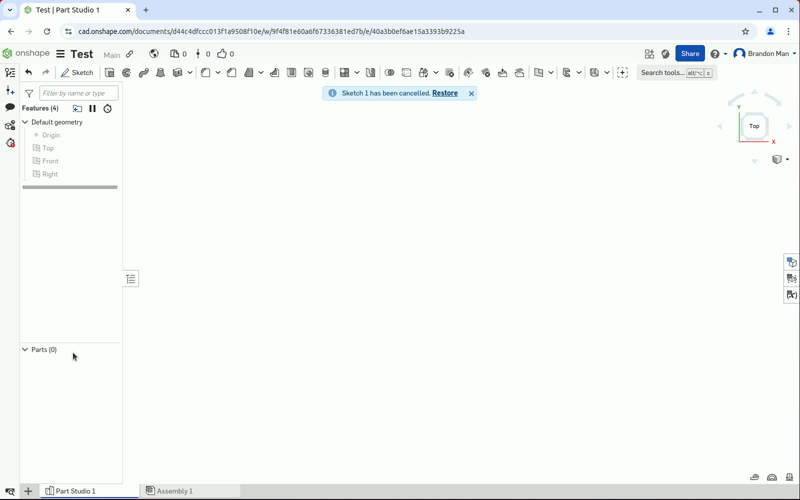
key(space)
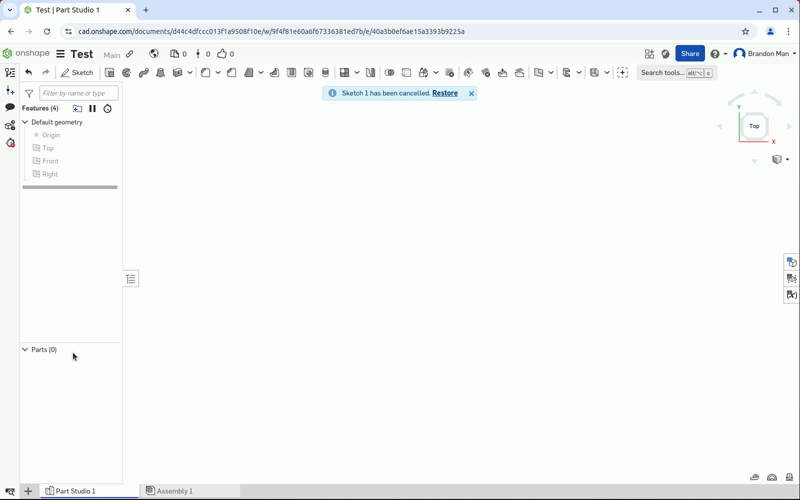
key_down(shift)
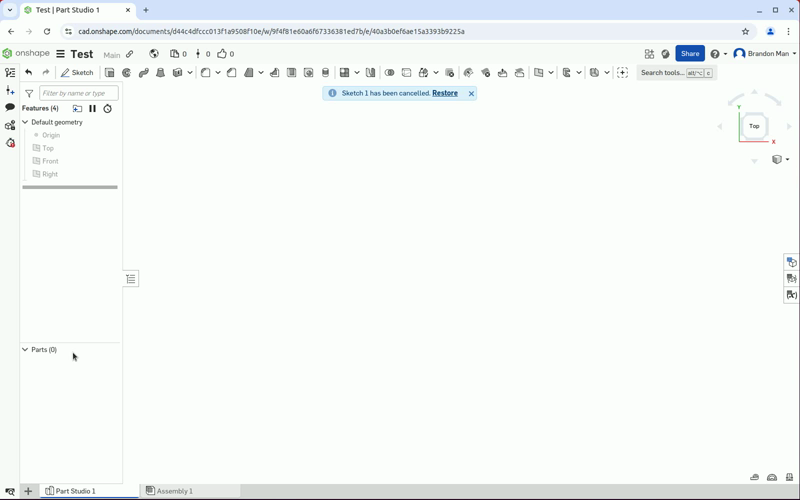
key(up)
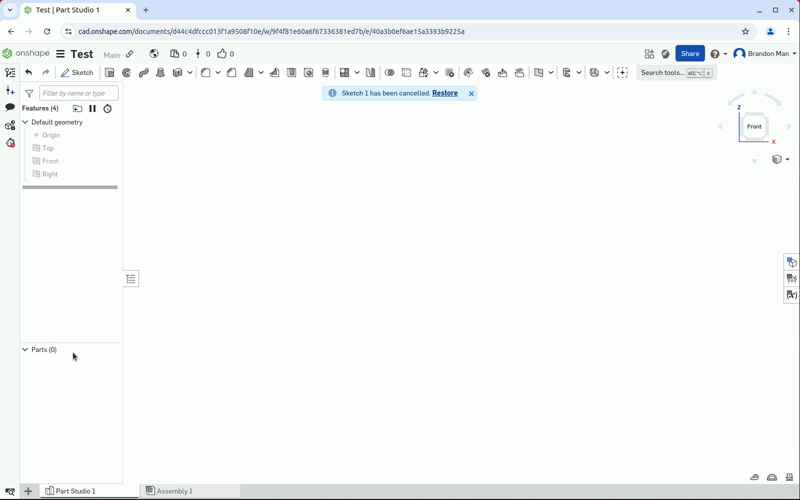
key_up(shift)
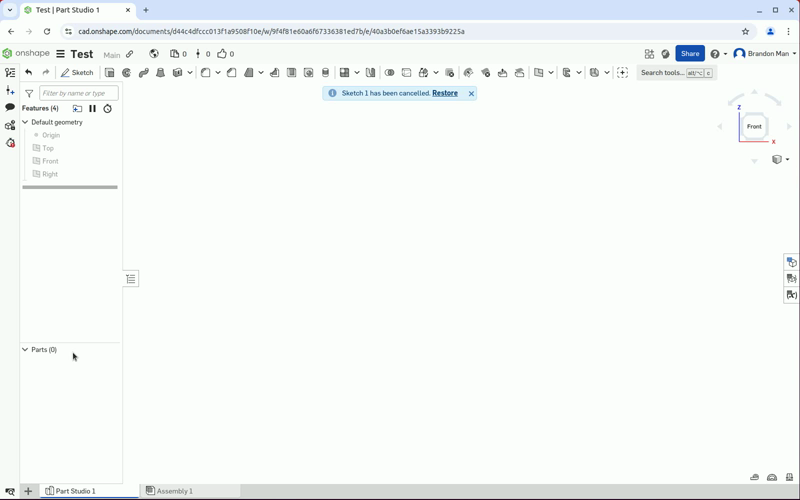
mouse_move(73, 352)
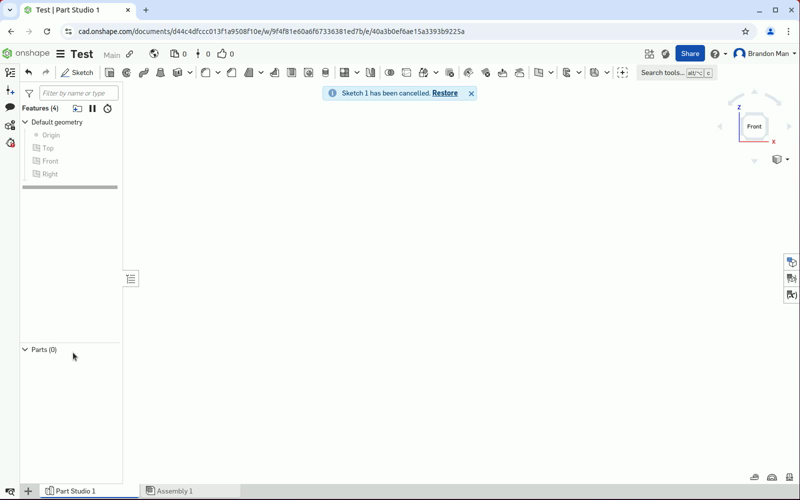
key(shift+y)
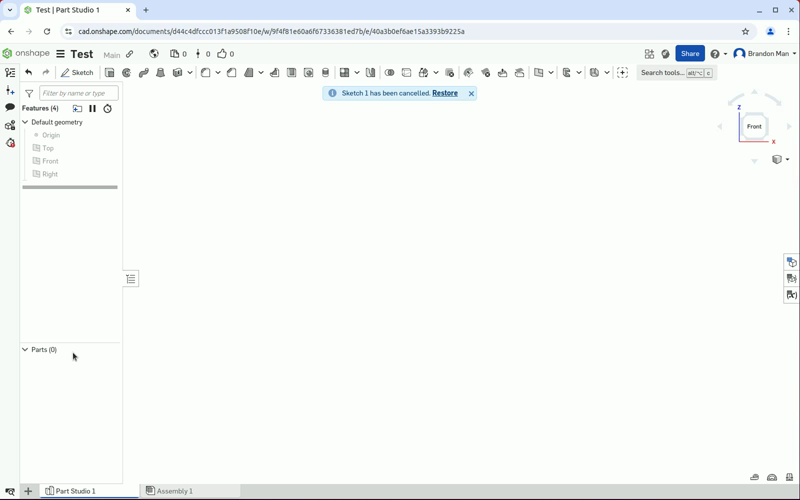
key(shift+s)
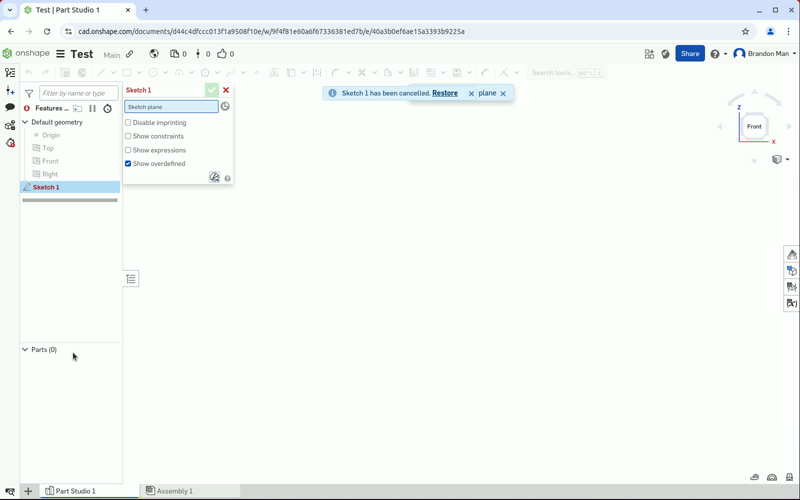
mouse_move(73, 163)
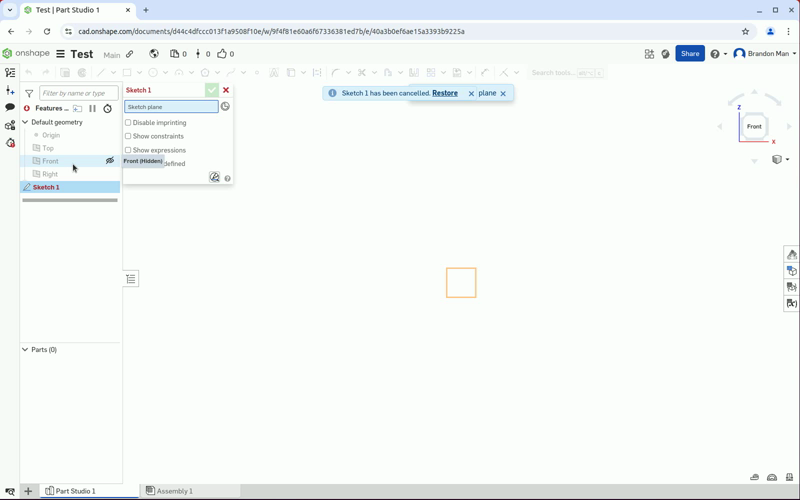
click(73, 163)
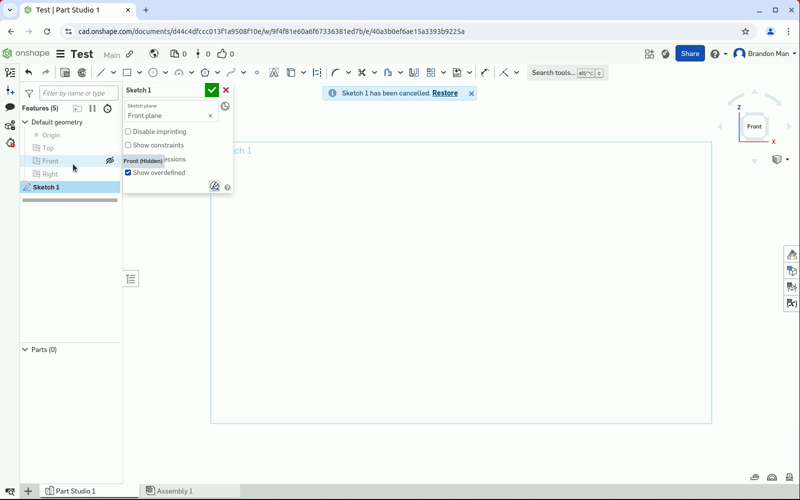
mouse_move(73, 352)
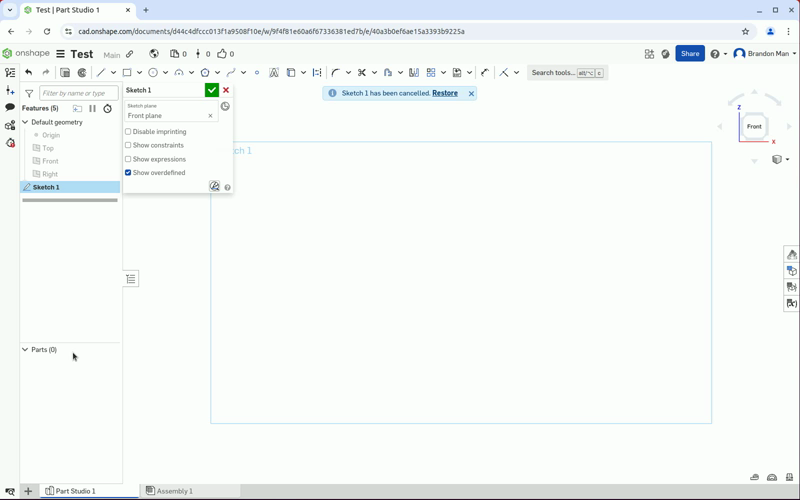
key(y)
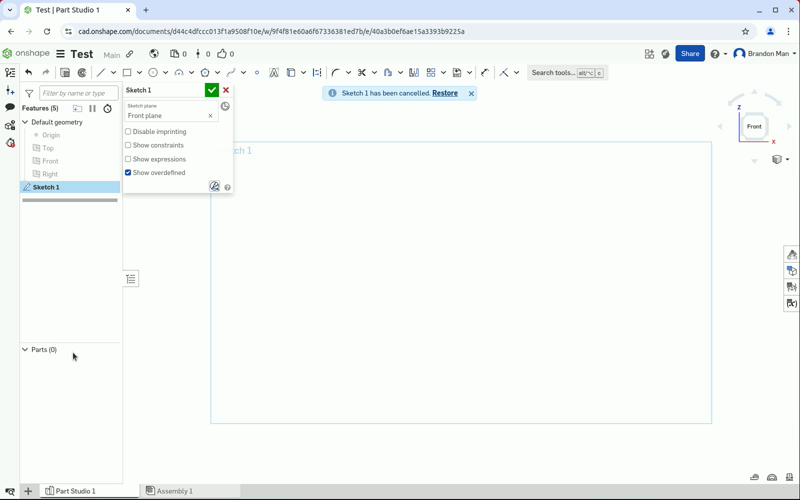
key(l)
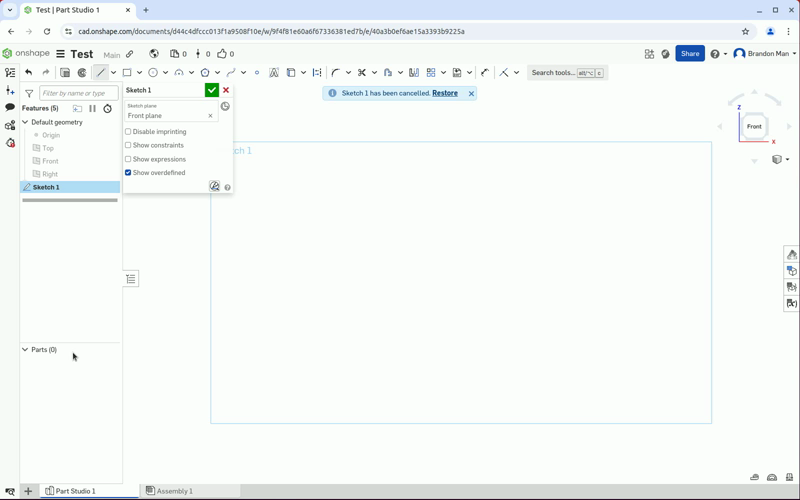
key_down(shift)
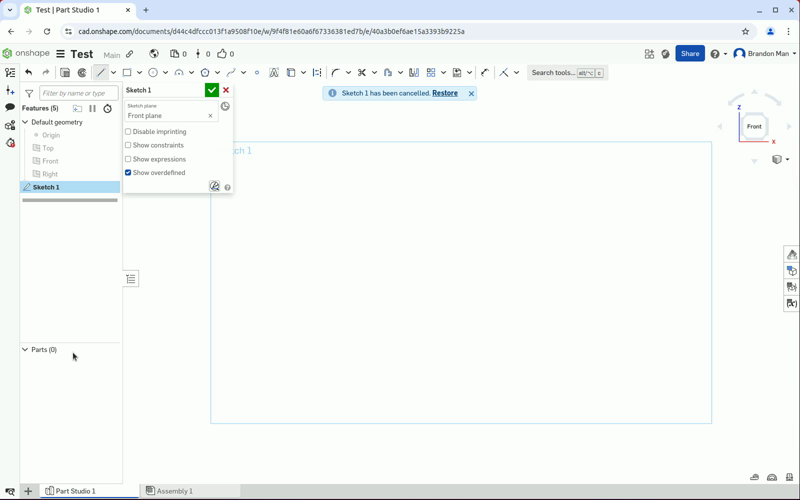
mouse_move(348, 306)
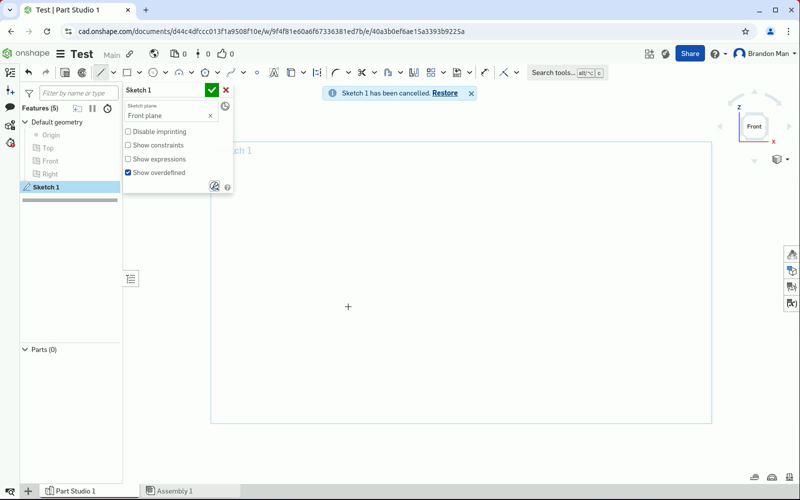
click(348, 306)
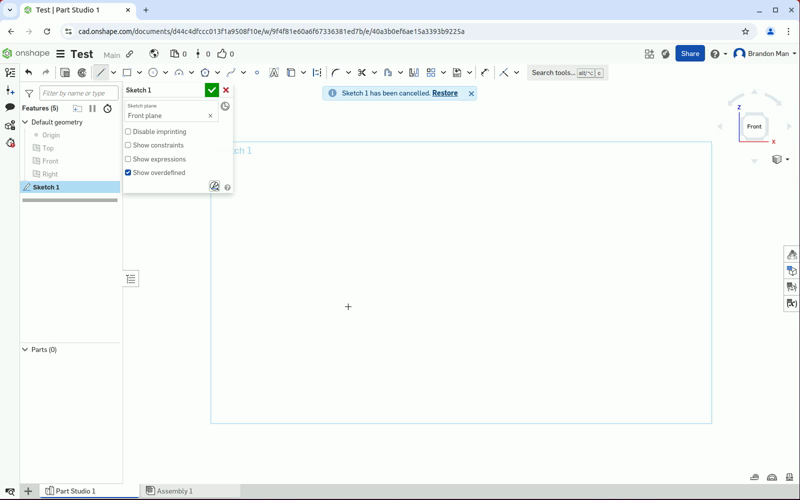
key_up(shift)
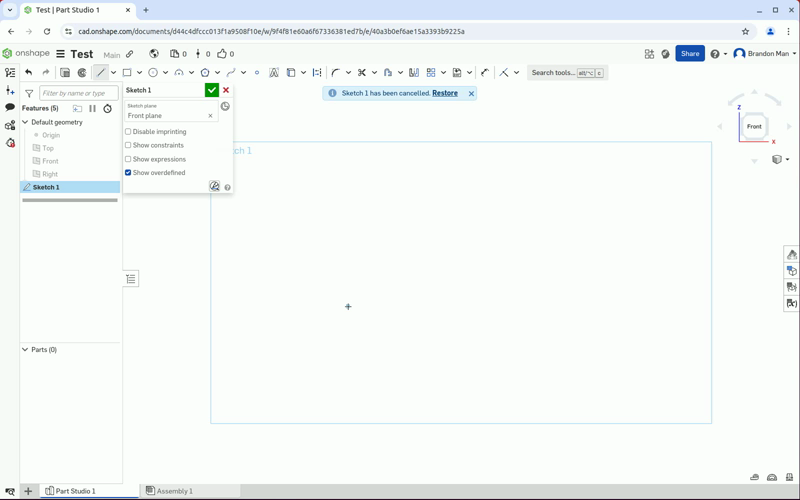
key_down(shift)
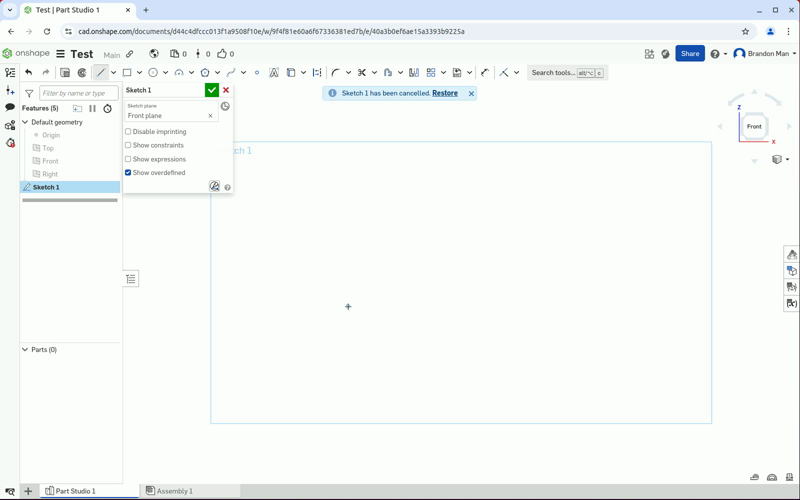
mouse_move(572, 306)
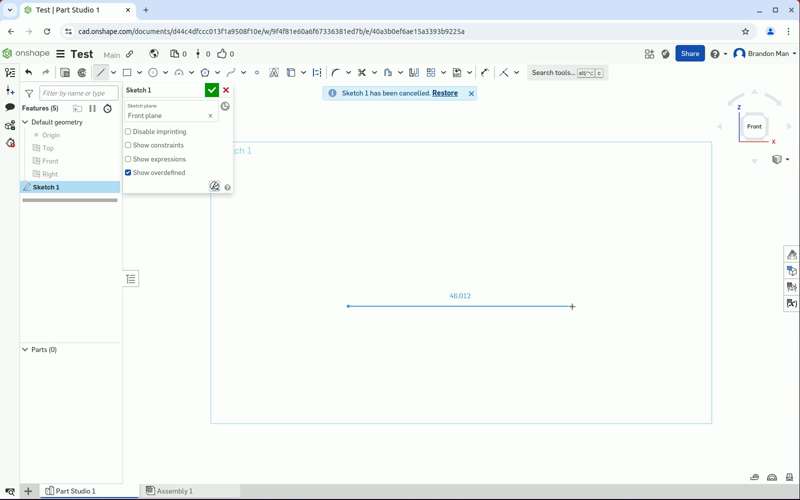
click(572, 306)
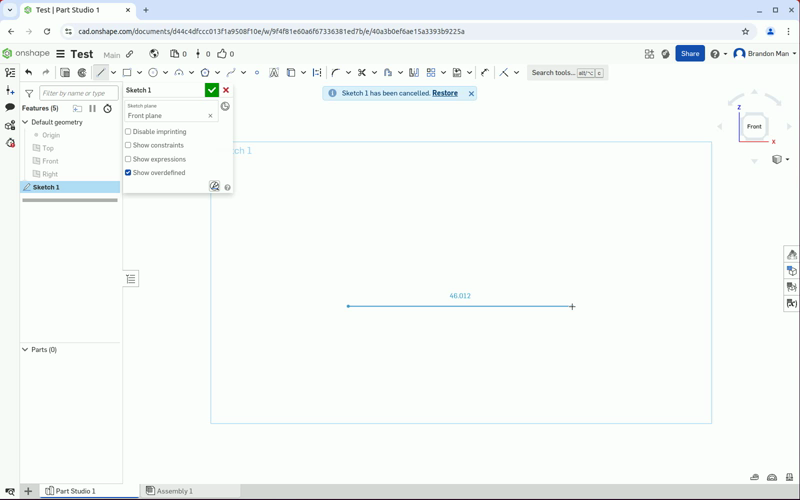
key_up(shift)
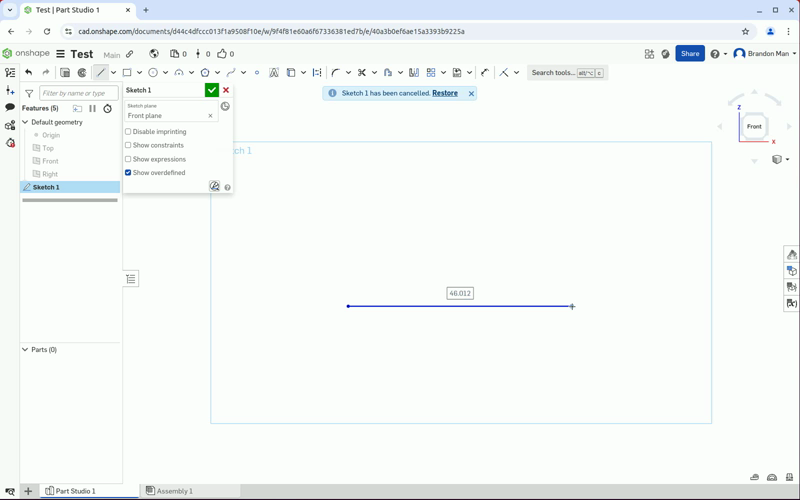
key_down(shift)
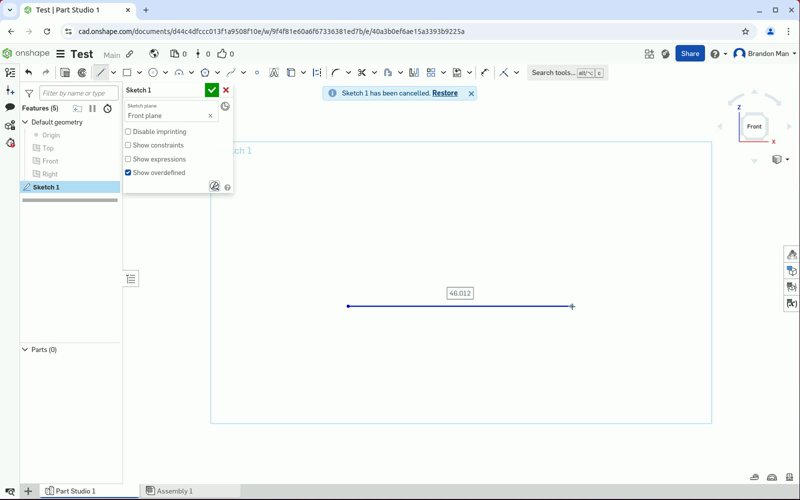
mouse_move(589, 306)
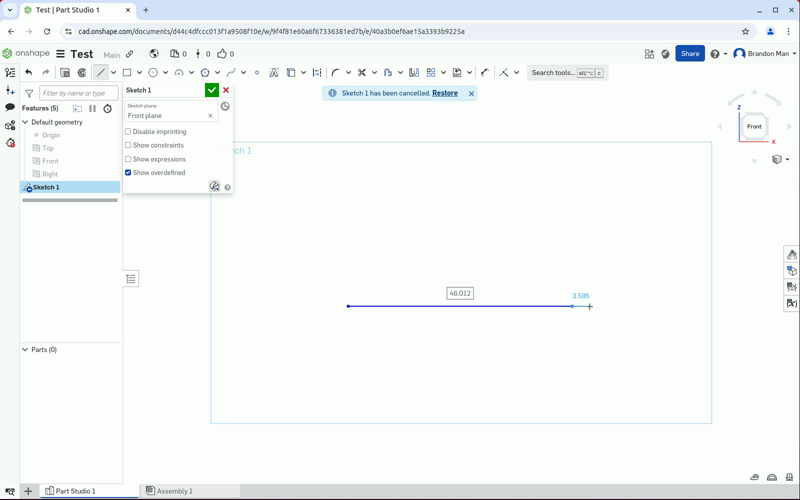
mouse_move(572, 259)
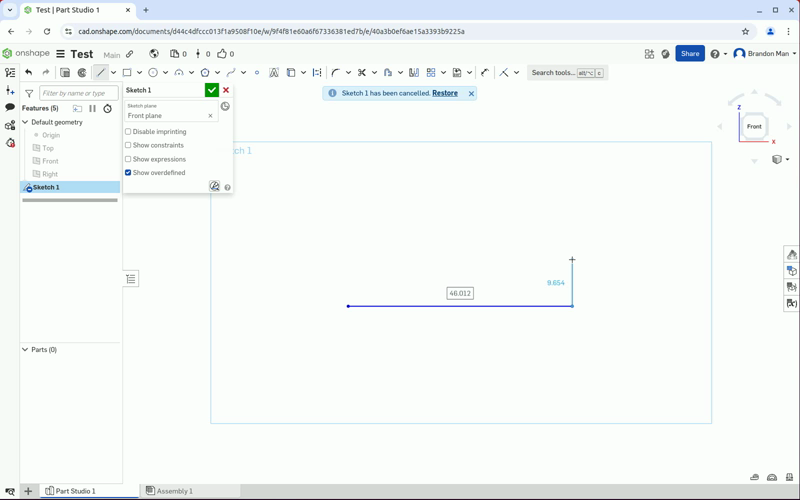
click(572, 259)
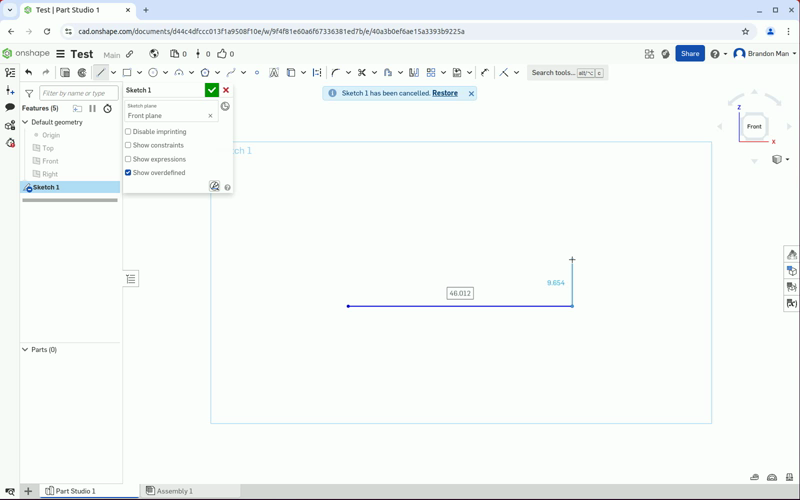
key_up(shift)
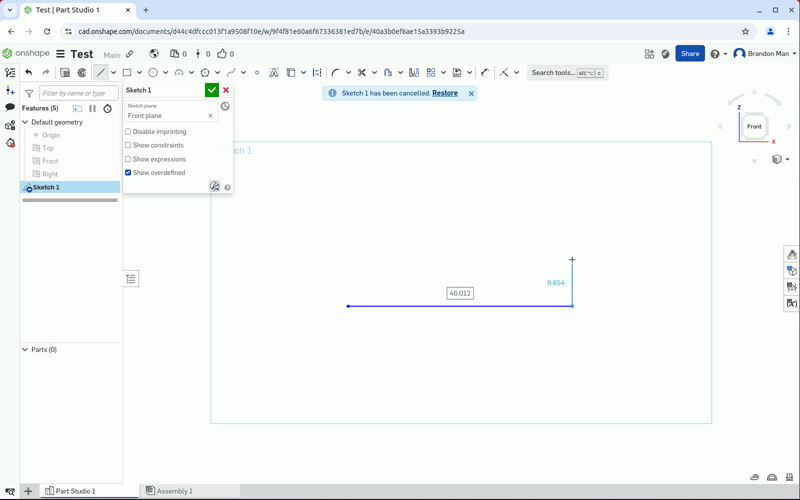
key_down(shift)
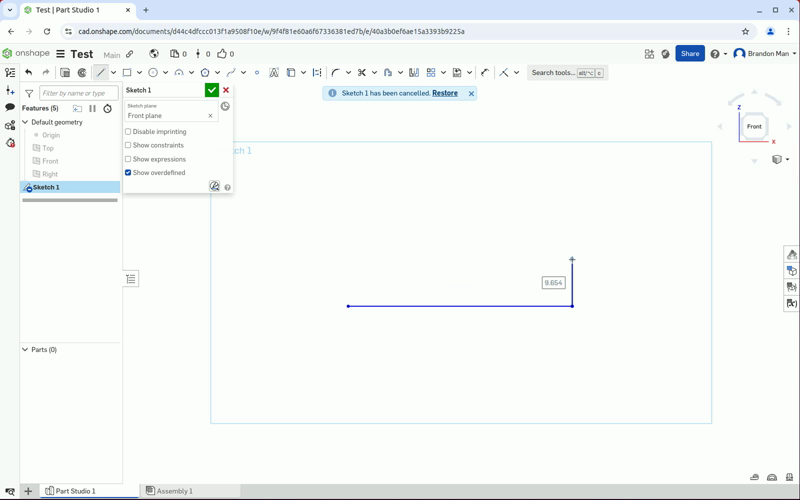
mouse_move(348, 259)
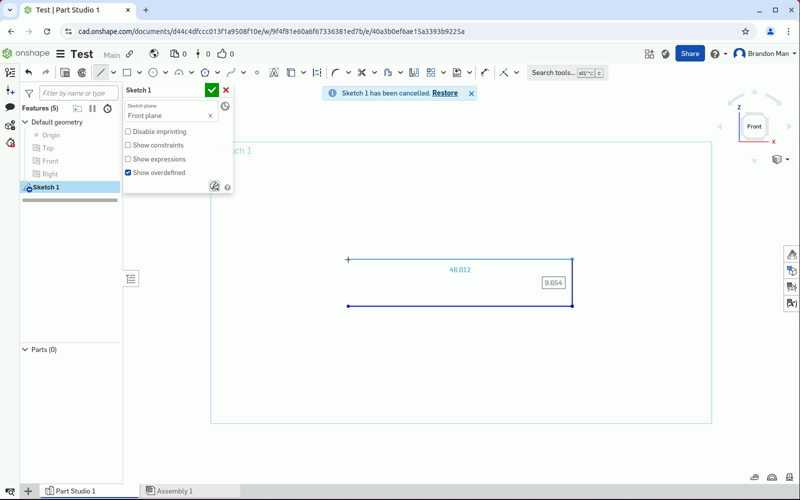
click(348, 259)
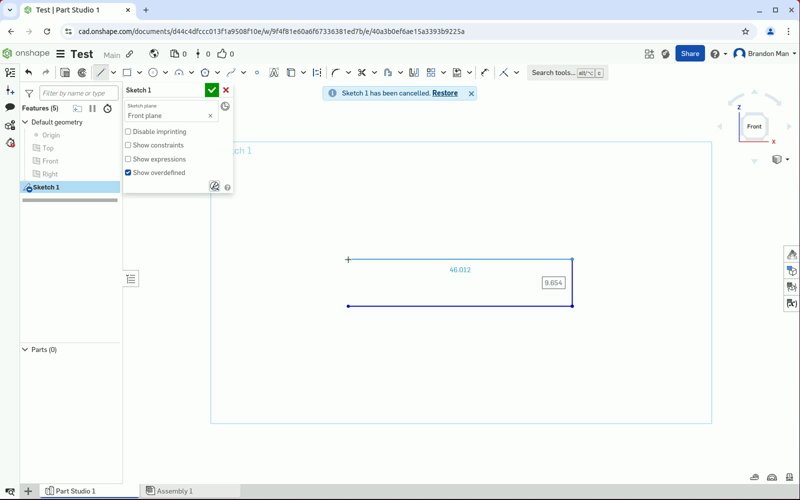
key_up(shift)
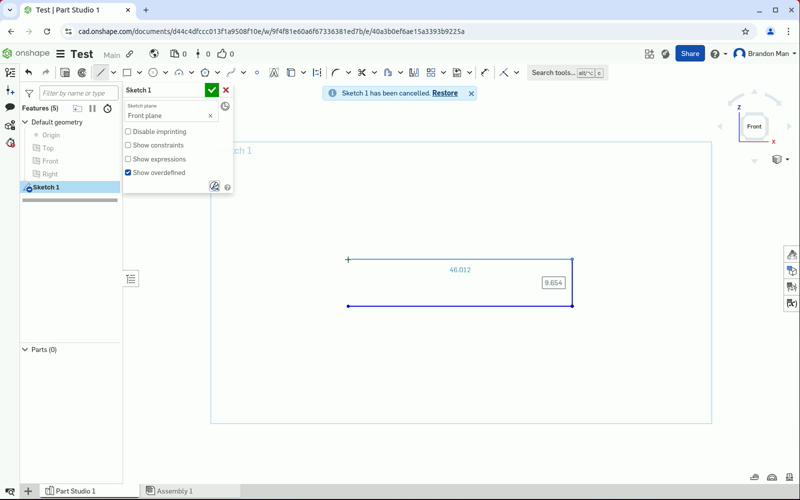
mouse_move(378, 259)
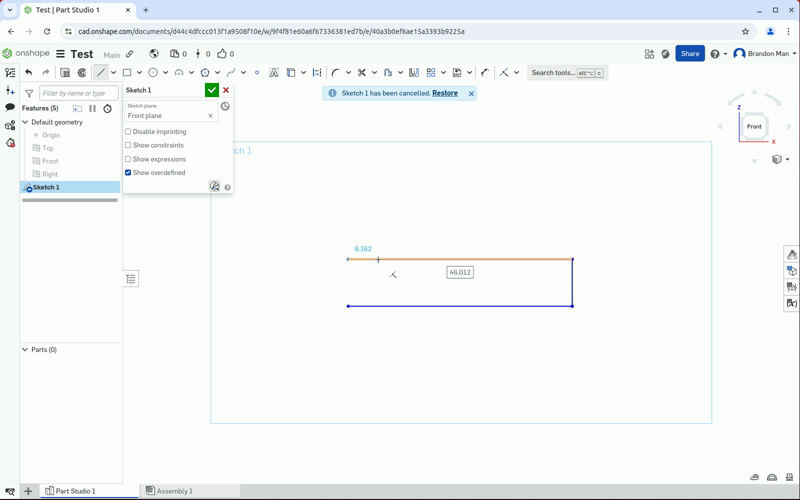
key_down(shift)
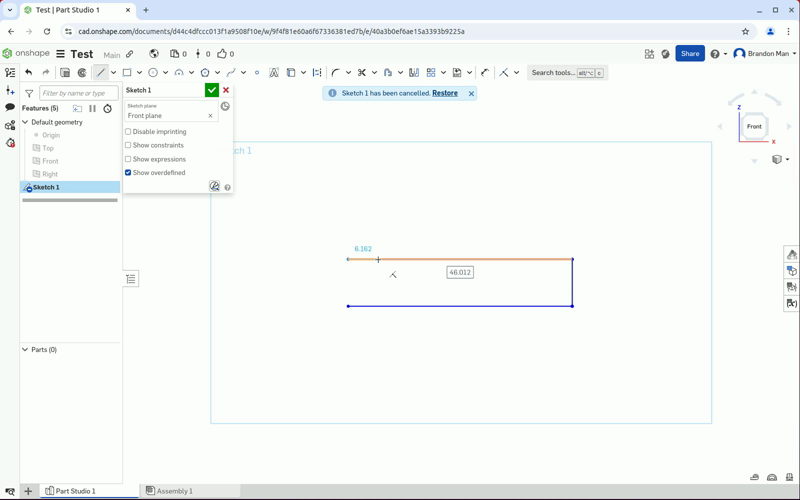
mouse_move(348, 306)
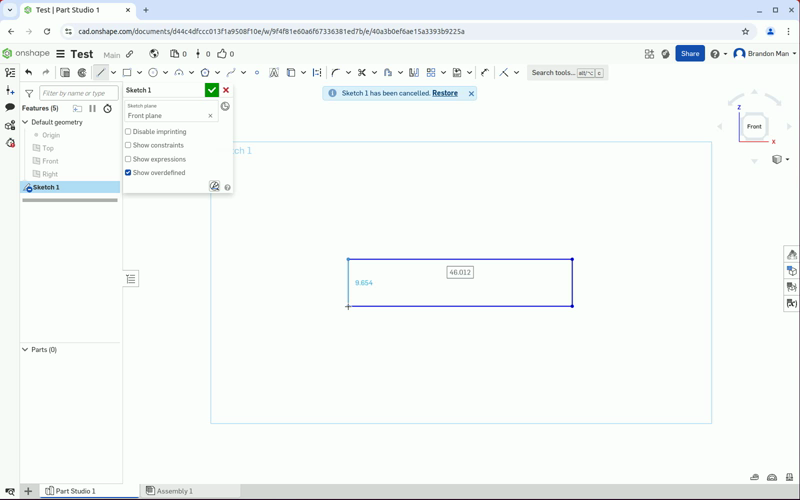
key_up(shift)
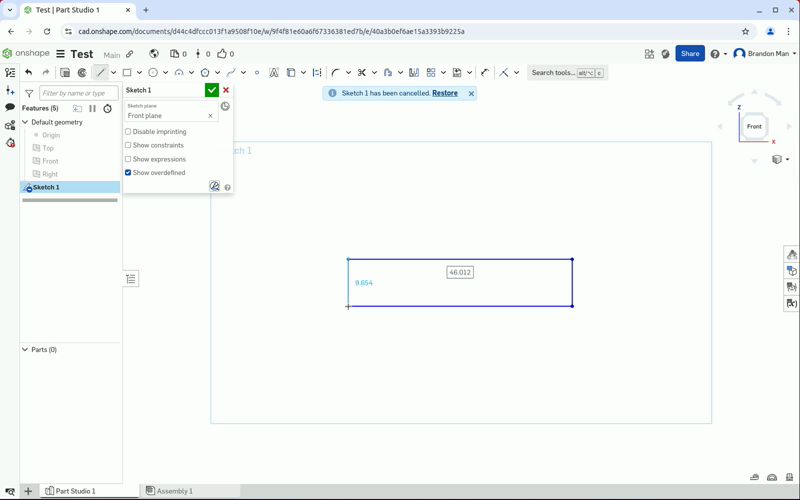
click(348, 306)
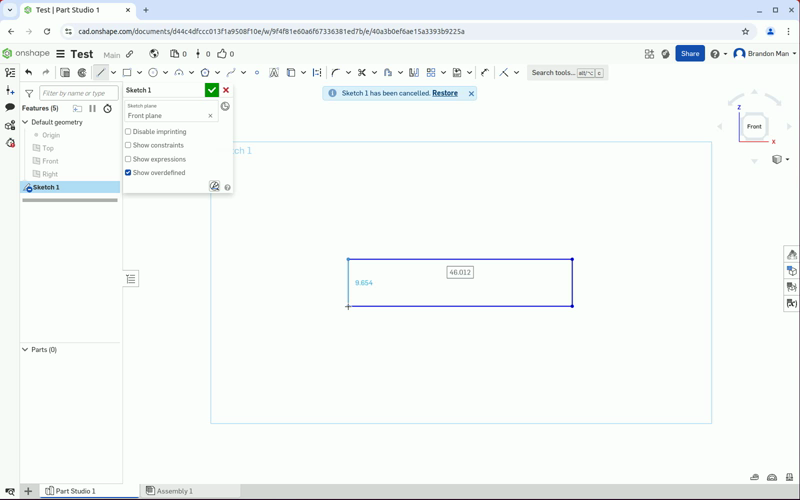
key(esc)
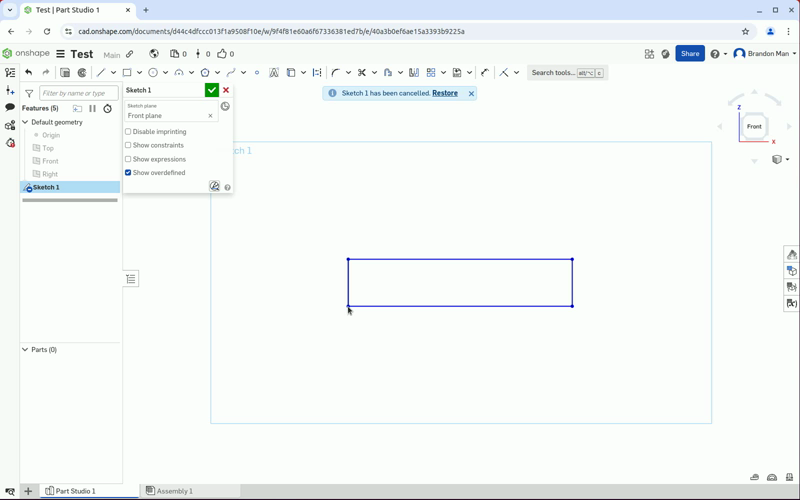
key(c)
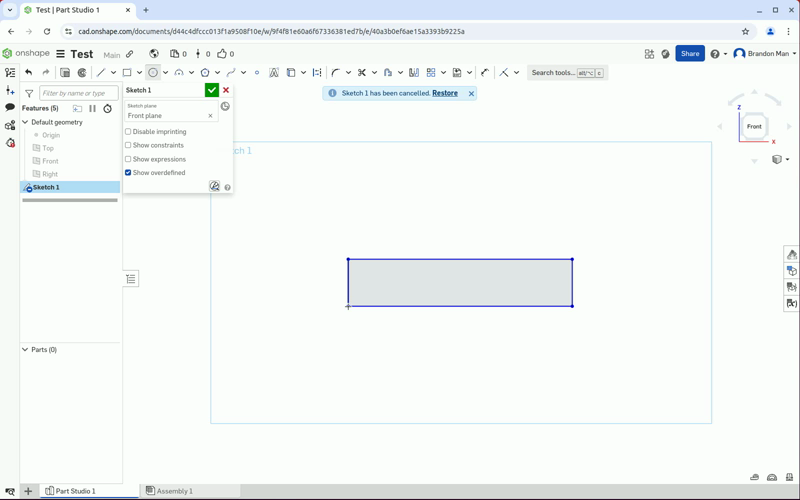
key_down(shift)
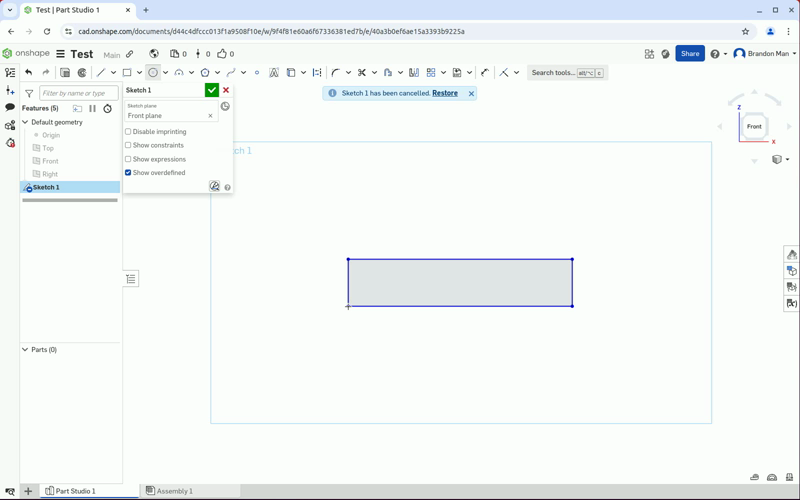
mouse_move(390, 282)
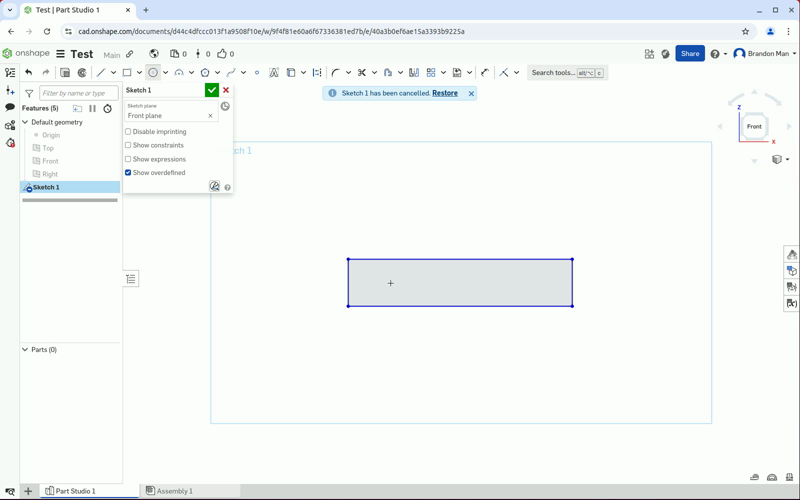
click(390, 282)
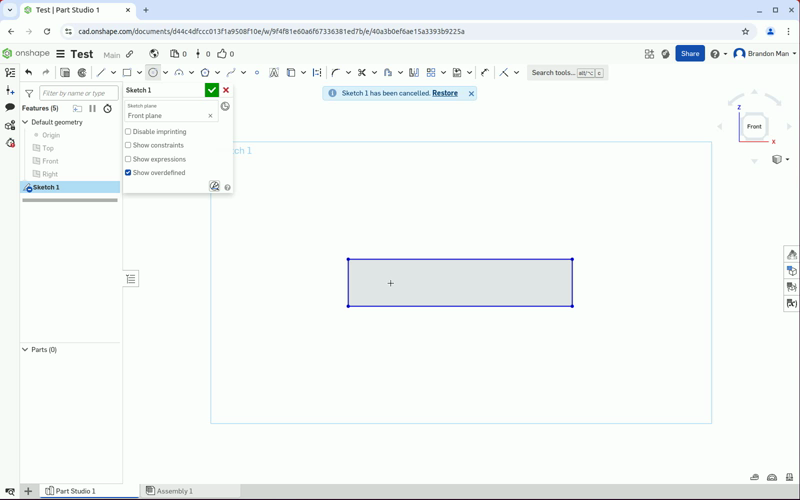
key_up(shift)
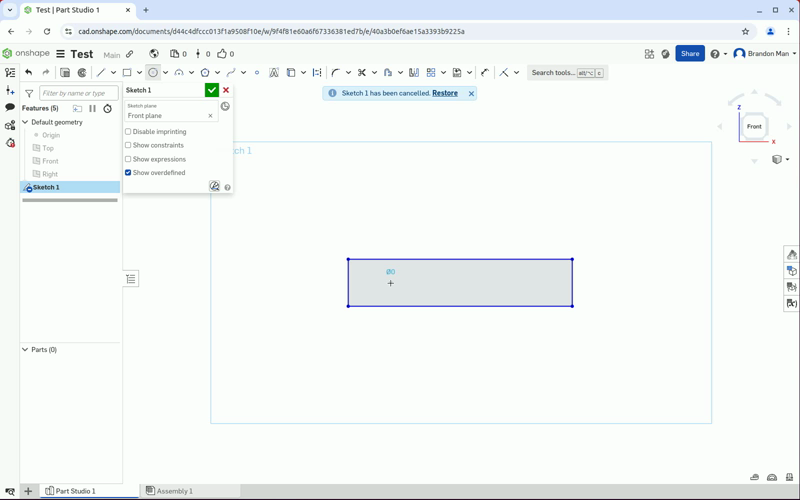
mouse_move(409, 282)
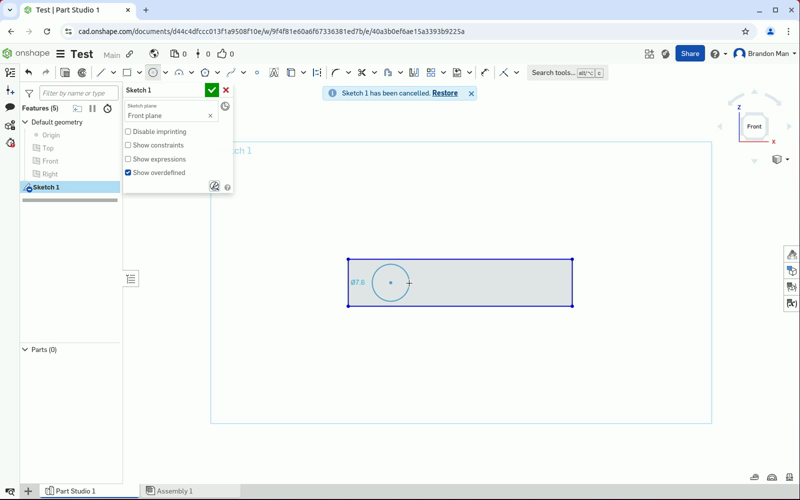
click(409, 282)
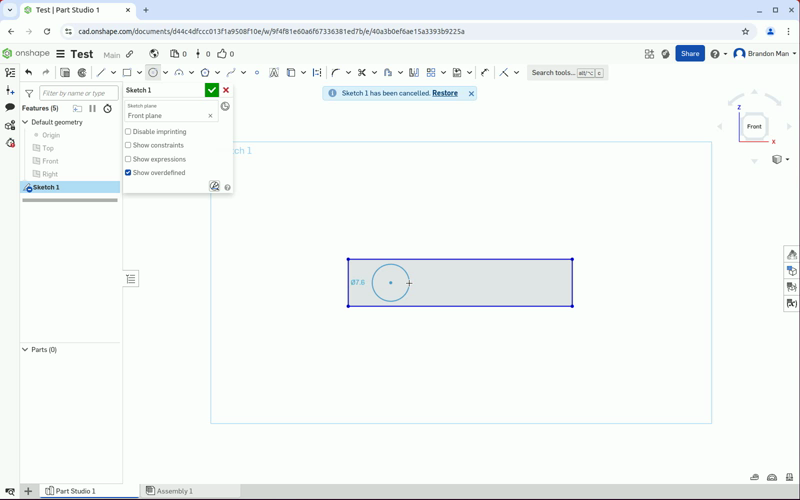
key(esc)
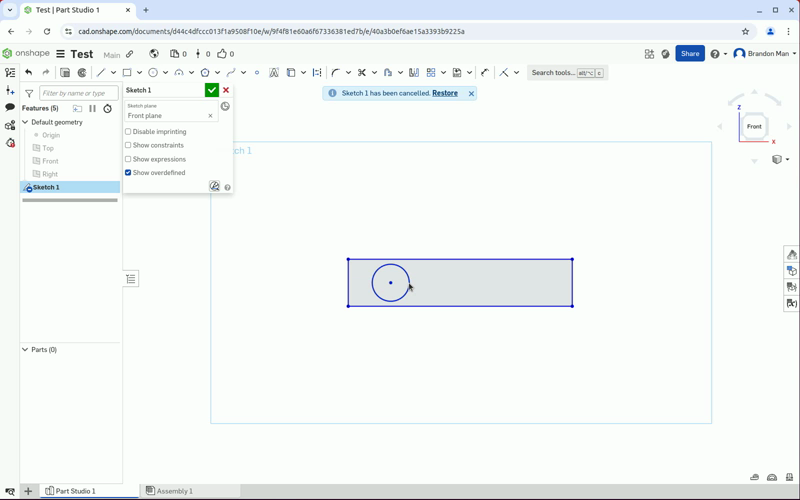
key(c)
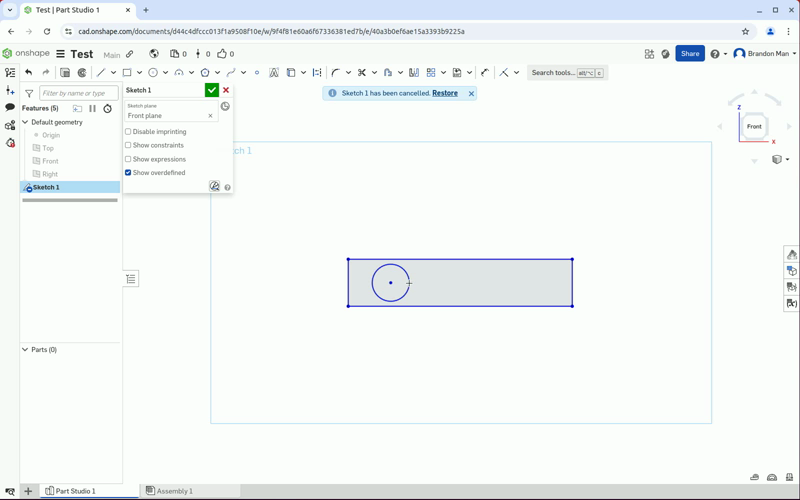
key_down(shift)
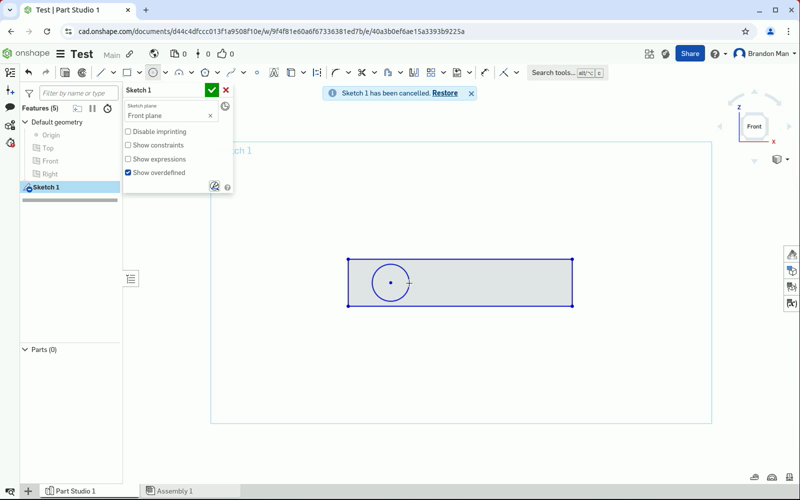
mouse_move(529, 282)
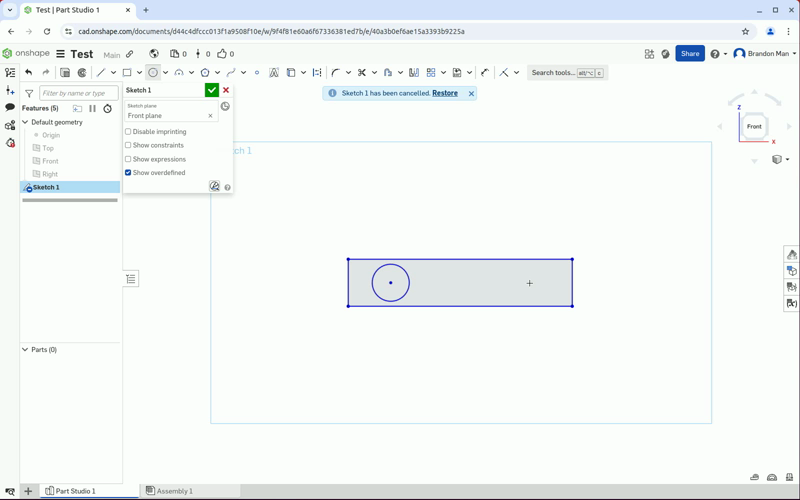
click(529, 282)
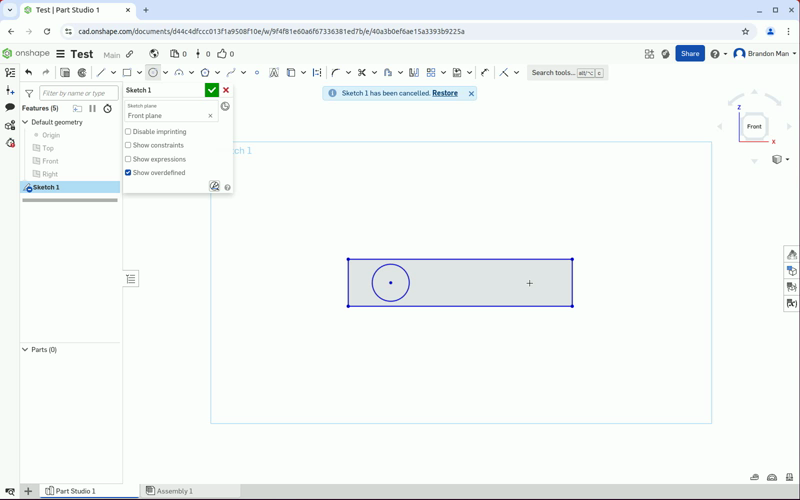
key_up(shift)
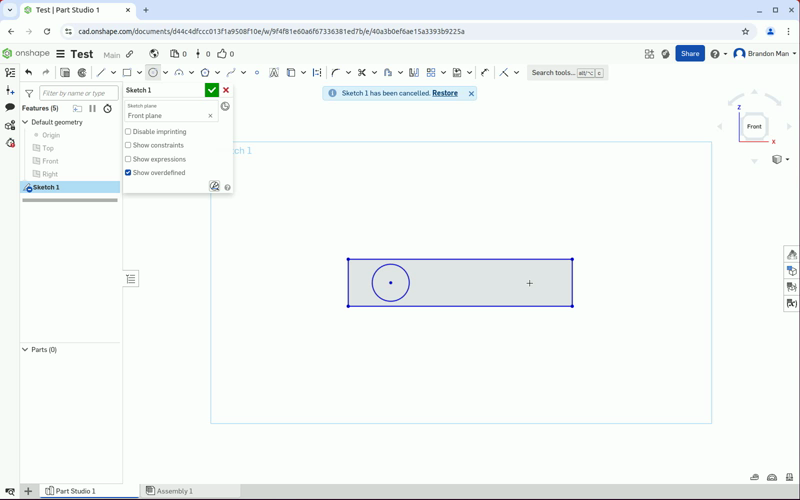
mouse_move(548, 282)
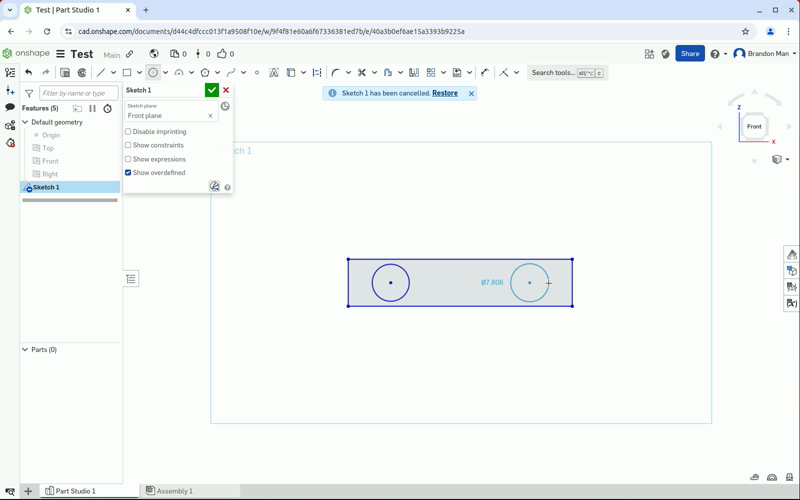
click(548, 282)
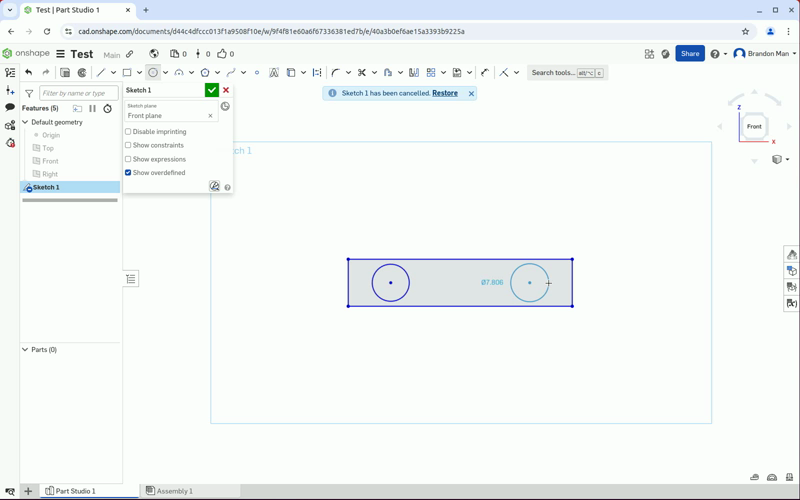
key(esc)
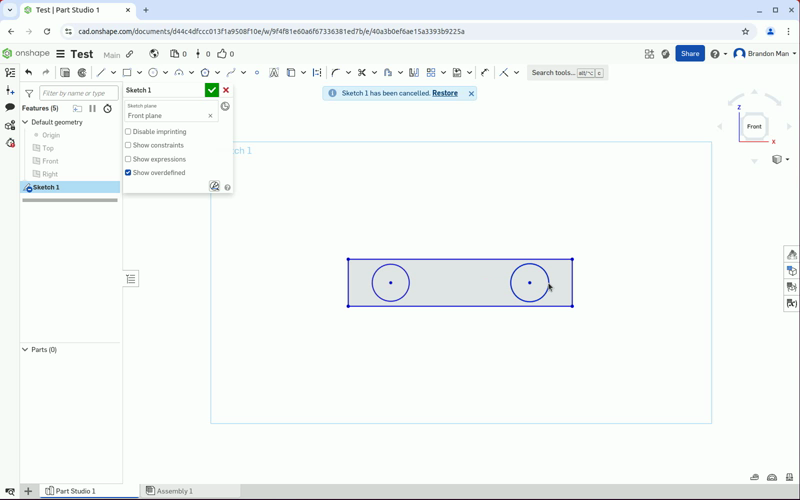
mouse_move(465, 285)
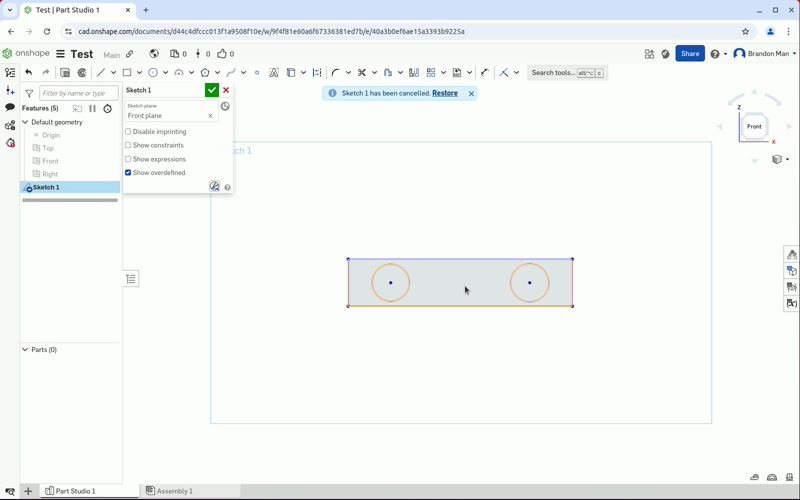
click(465, 285)
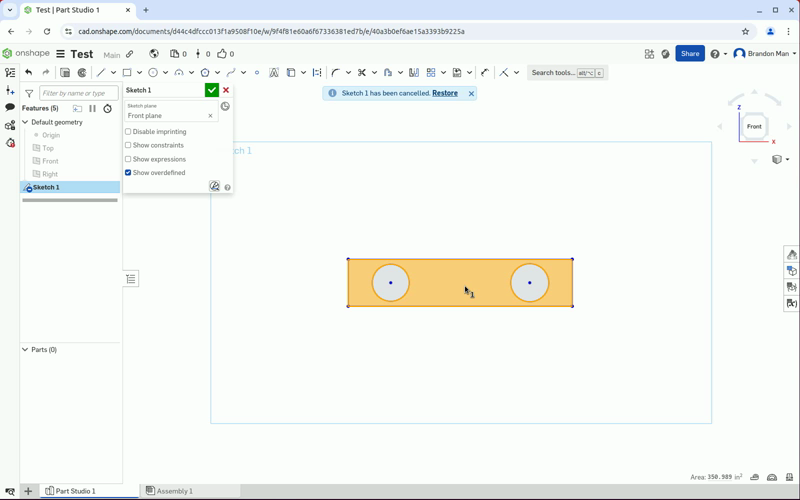
mouse_move(73, 352)
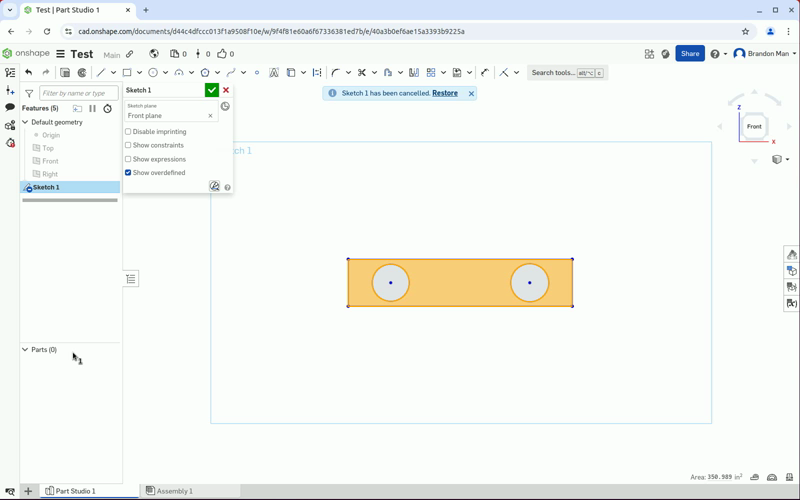
key(shift+y)
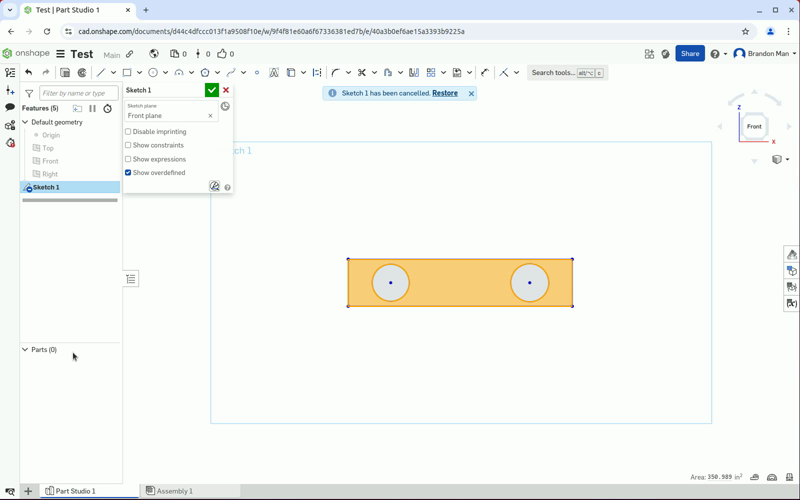
key(shift+e)
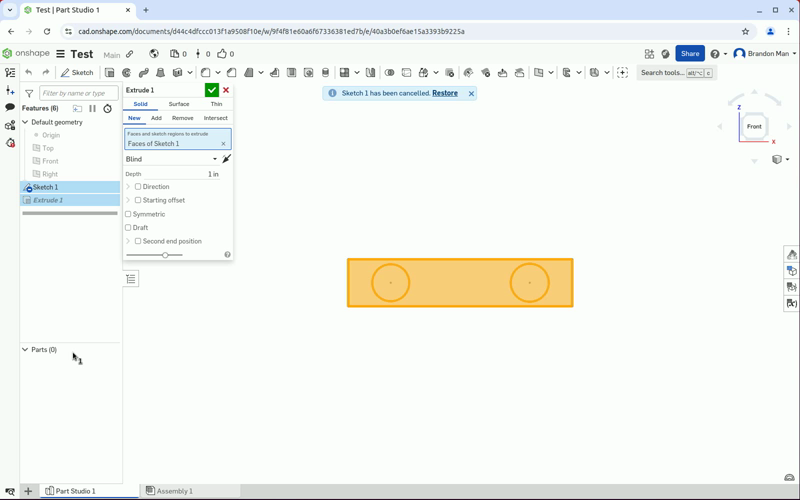
mouse_move(143, 106)
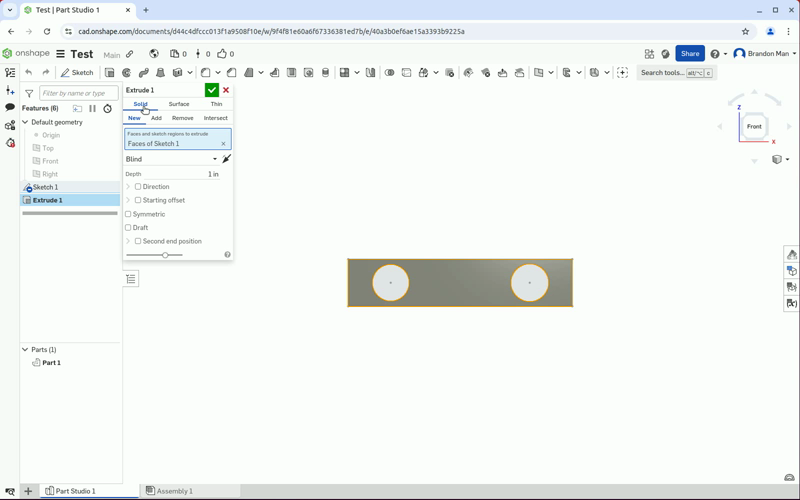
click(143, 106)
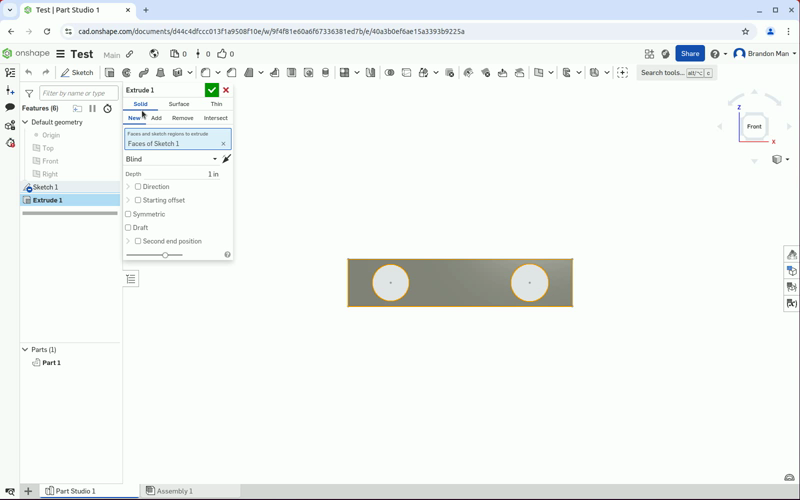
mouse_move(137, 120)
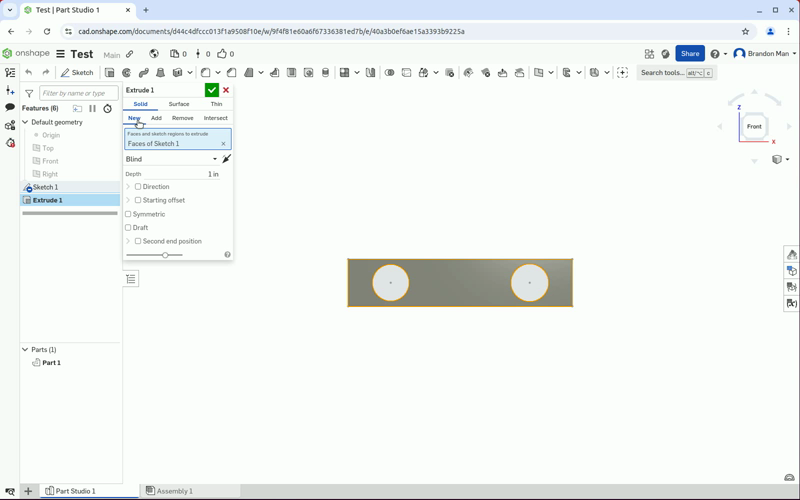
click(137, 120)
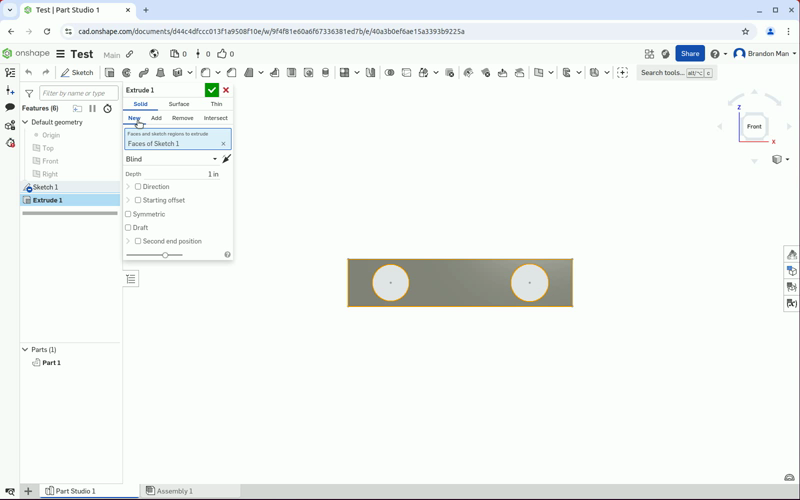
key(tab, 4)
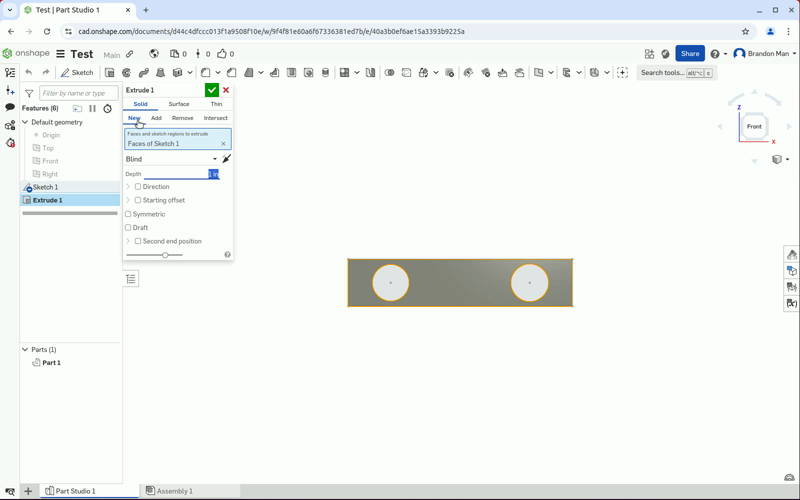
text(14.202)
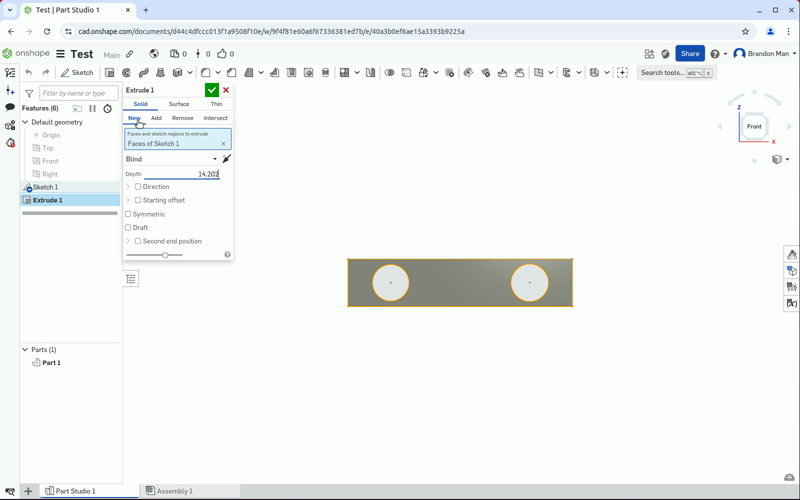
key(enter)
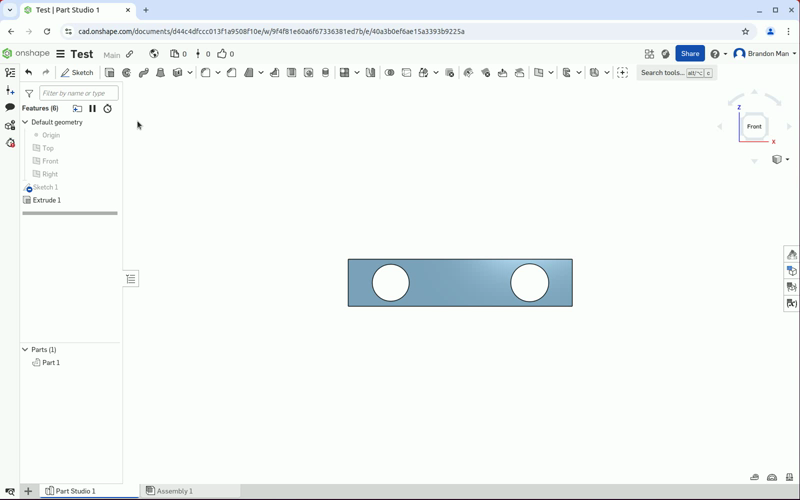
key(shift+h)
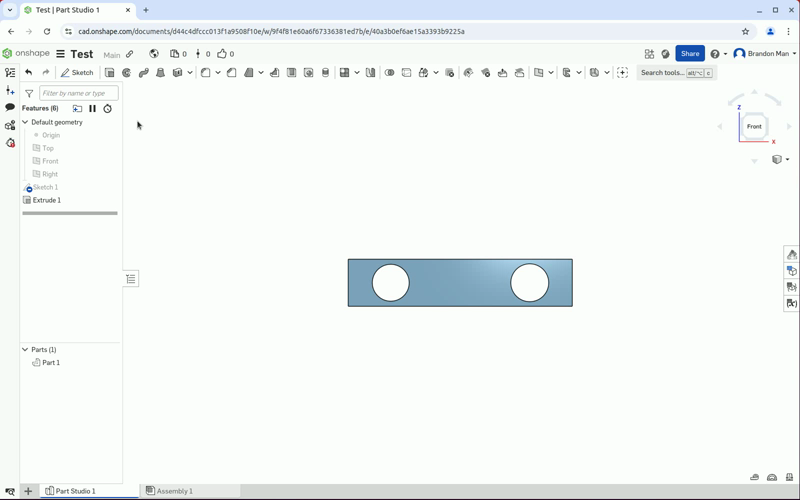
key(shift+h)
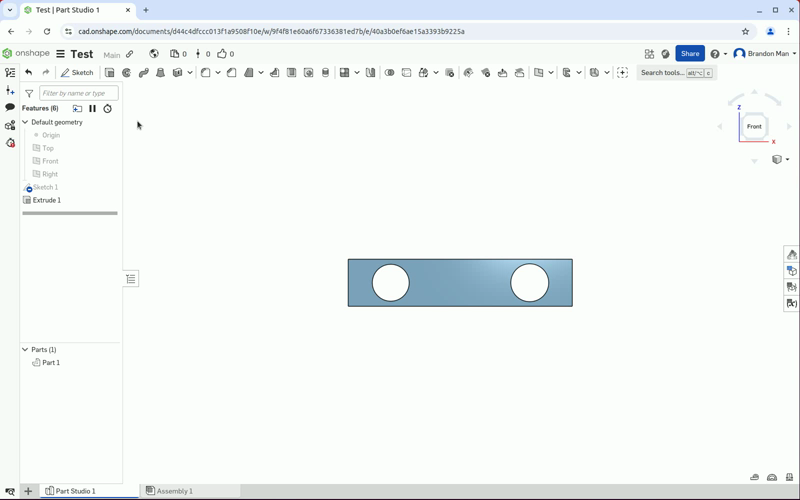
mouse_move(73, 189)
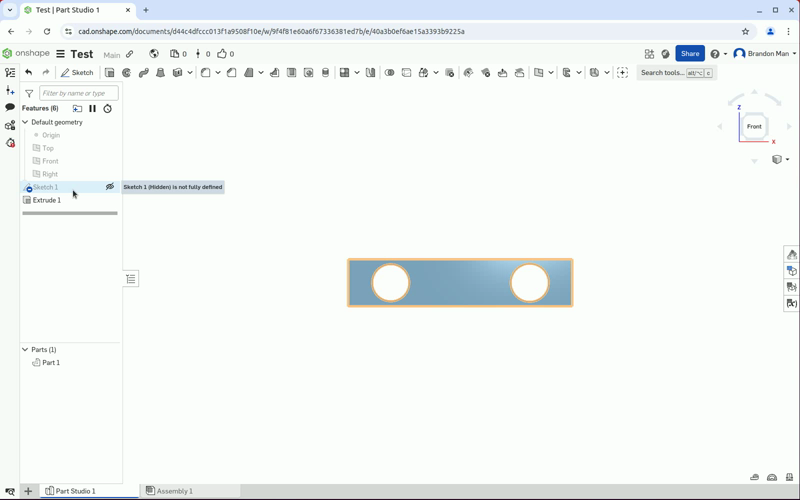
click(73, 189)
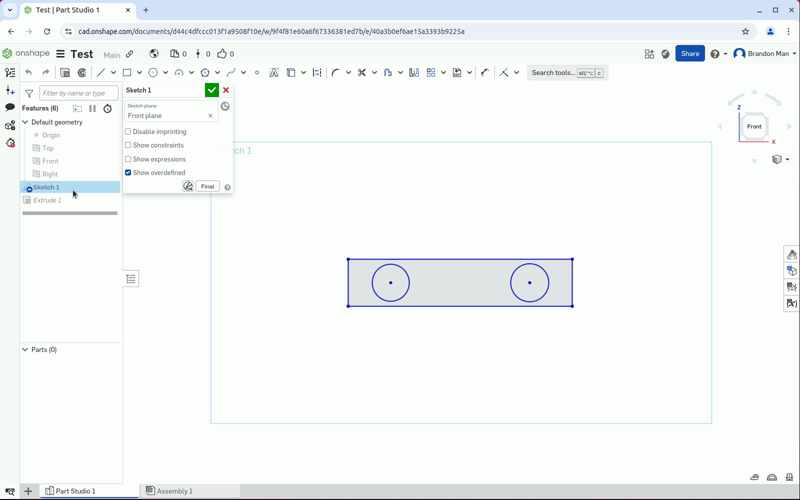
mouse_move(229, 92)
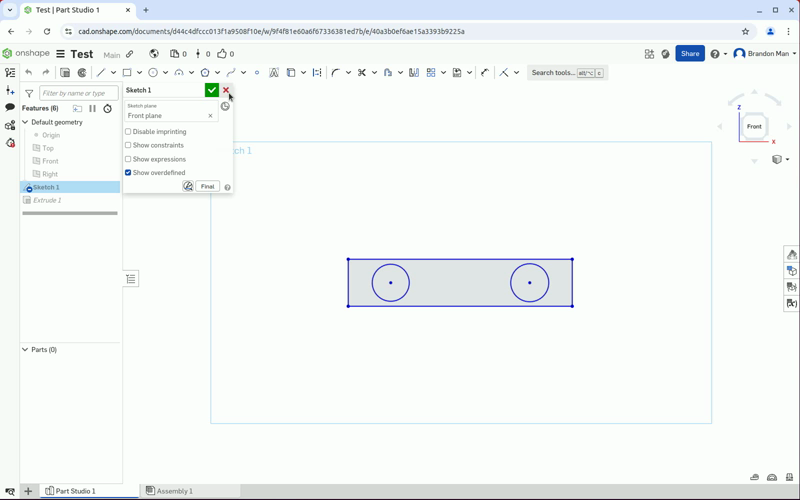
click(229, 92)
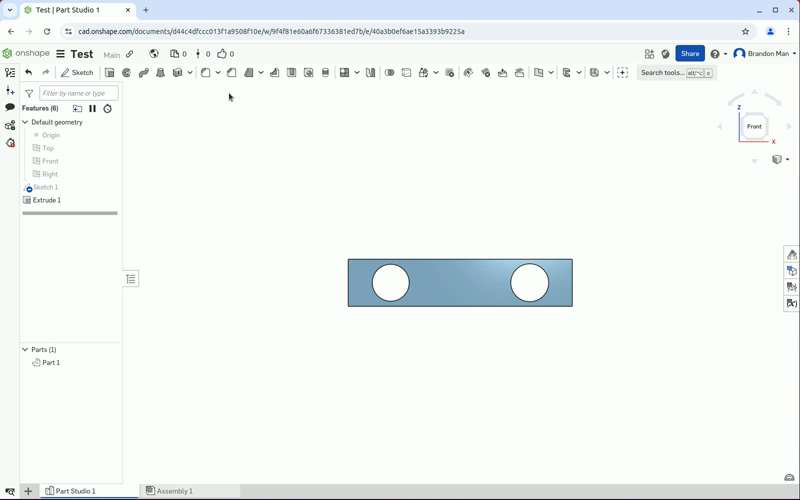
mouse_move(73, 352)
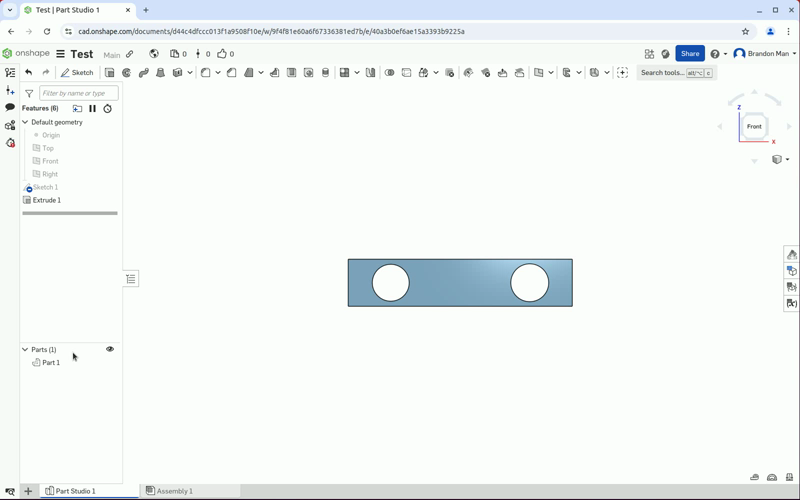
key(y)
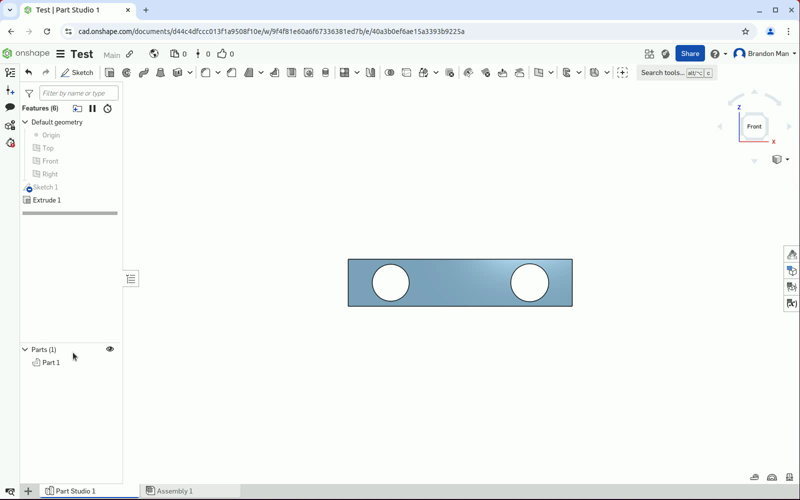
key(shift+p)
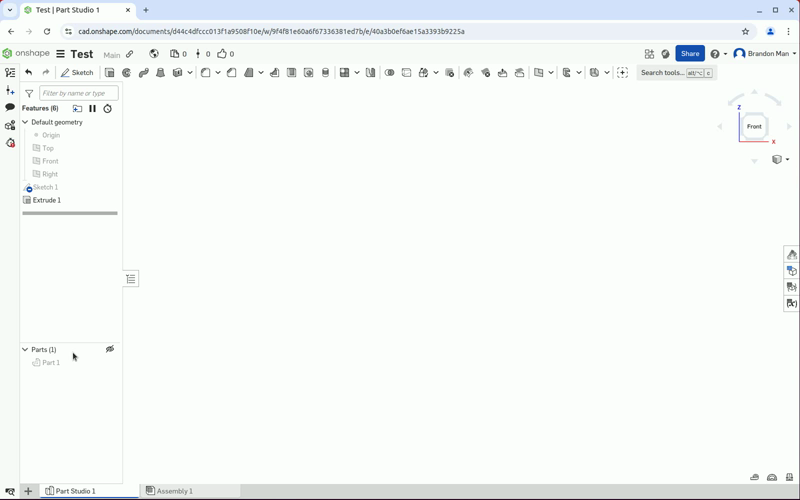
key(space)
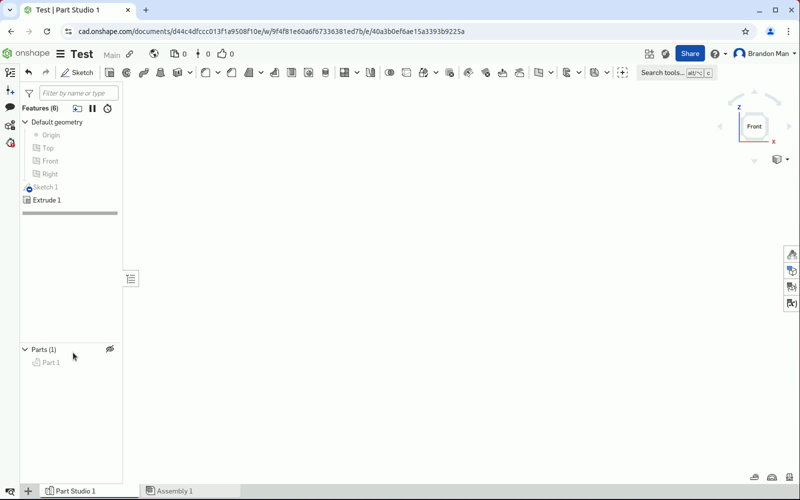
key_down(shift)
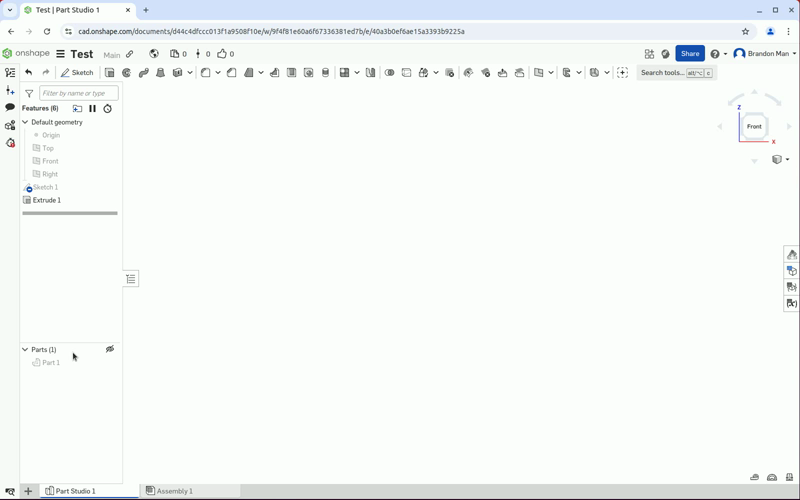
key(down)
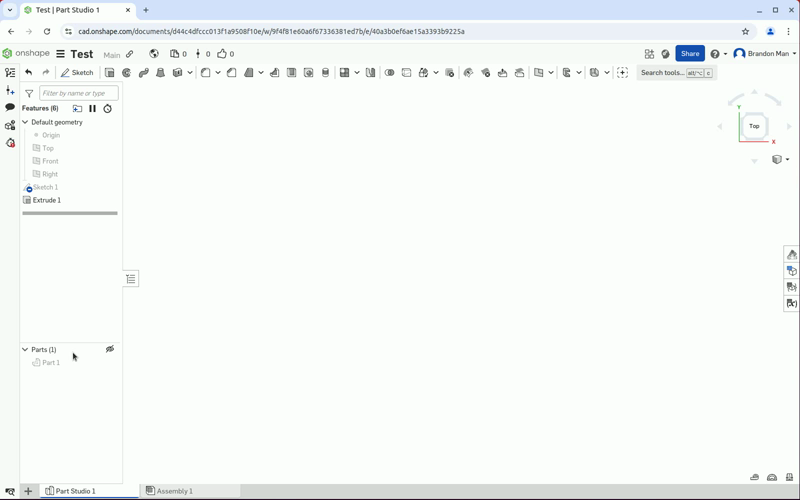
key_up(shift)
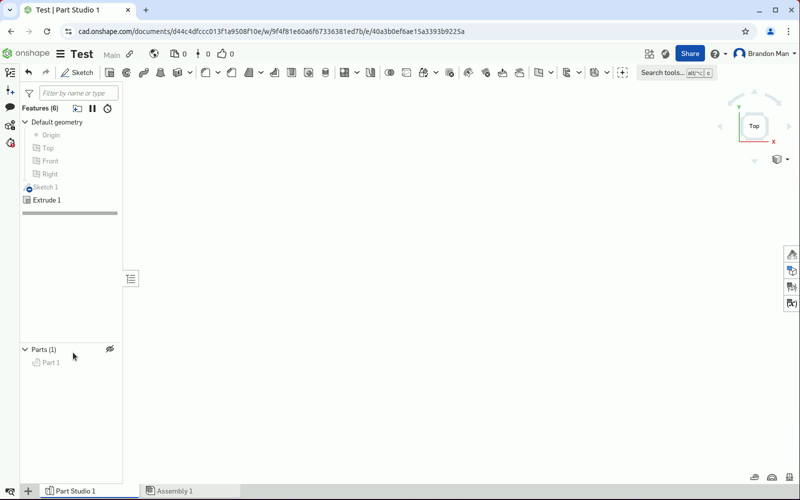
mouse_move(73, 352)
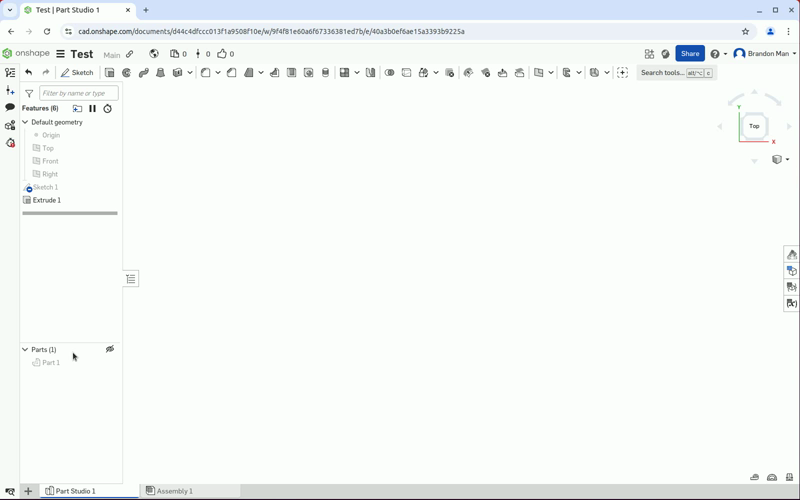
key(shift+y)
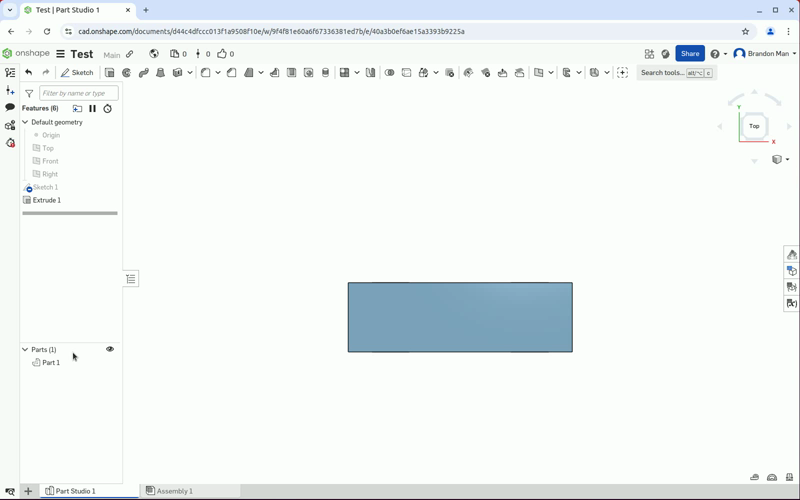
mouse_move(541, 75)
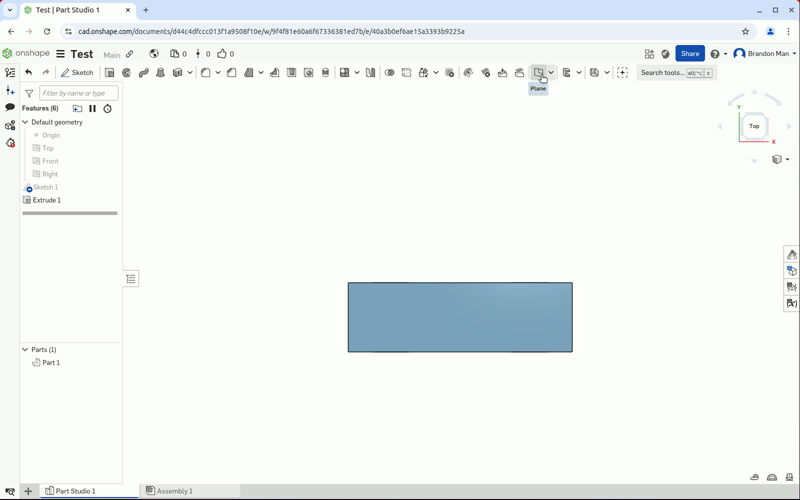
click(541, 75)
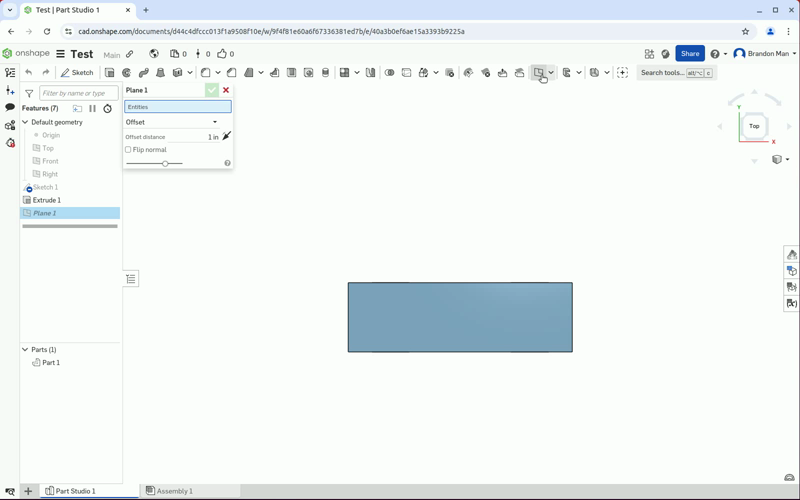
mouse_move(73, 150)
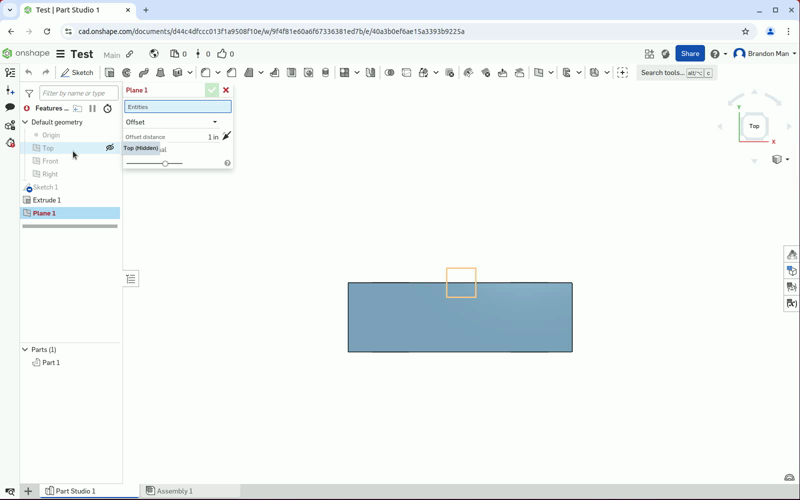
click(73, 150)
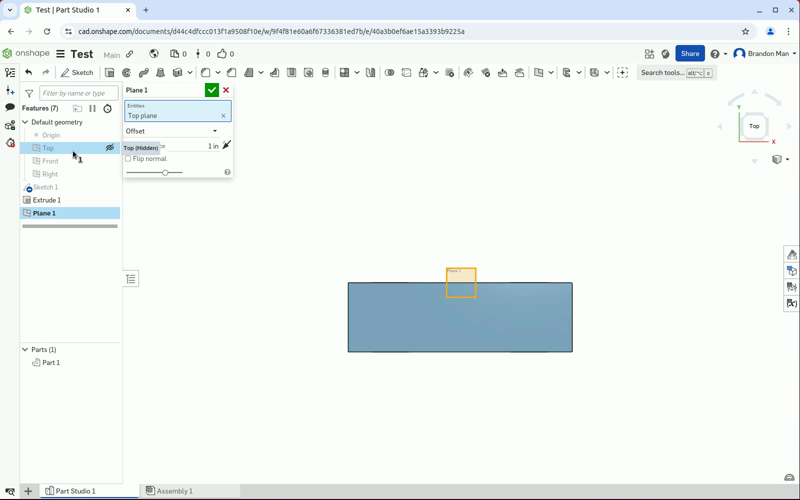
key(tab, 2)
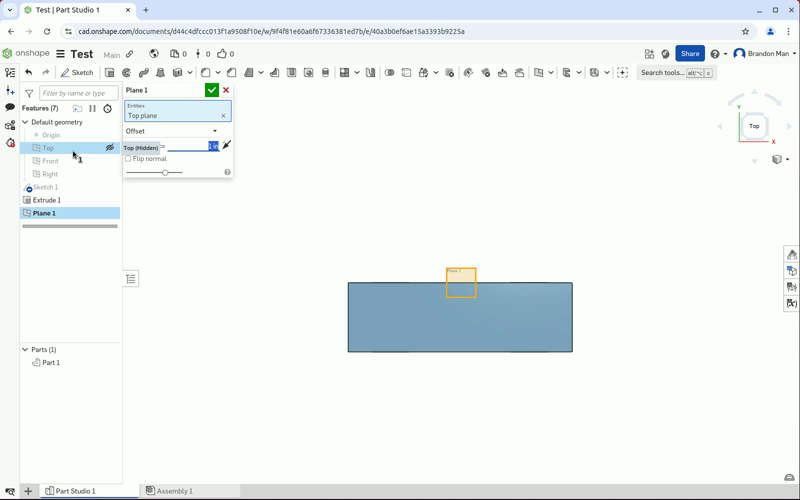
text(4.807)
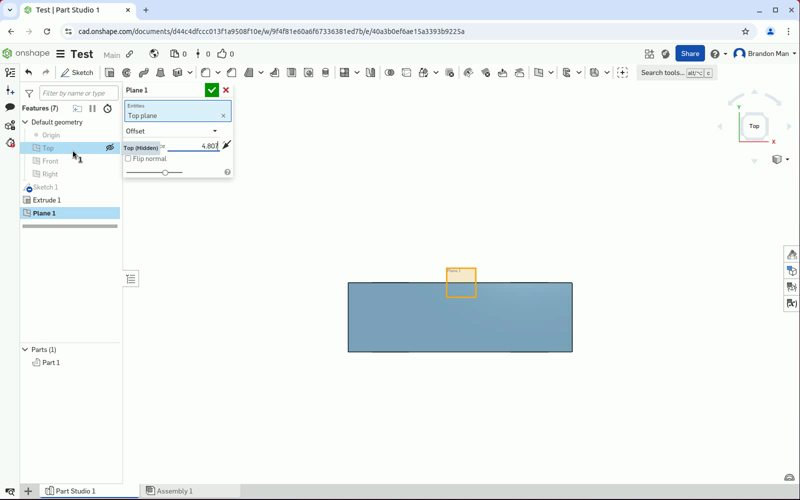
key(enter, 2)
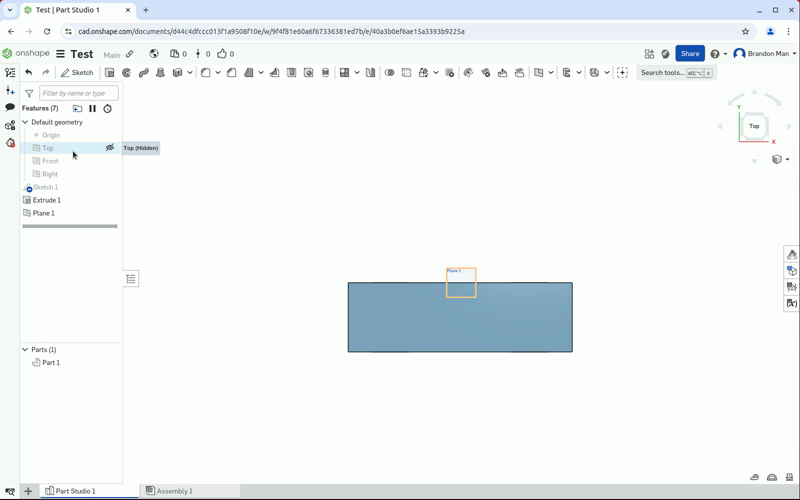
key(shift+s)
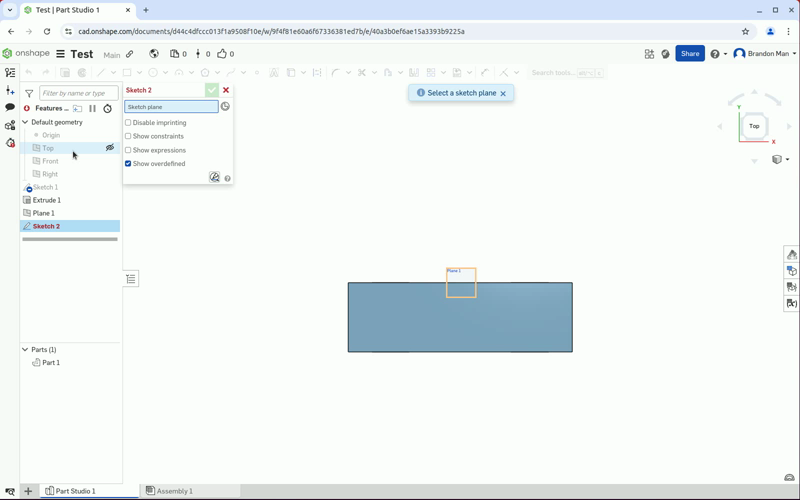
mouse_move(73, 215)
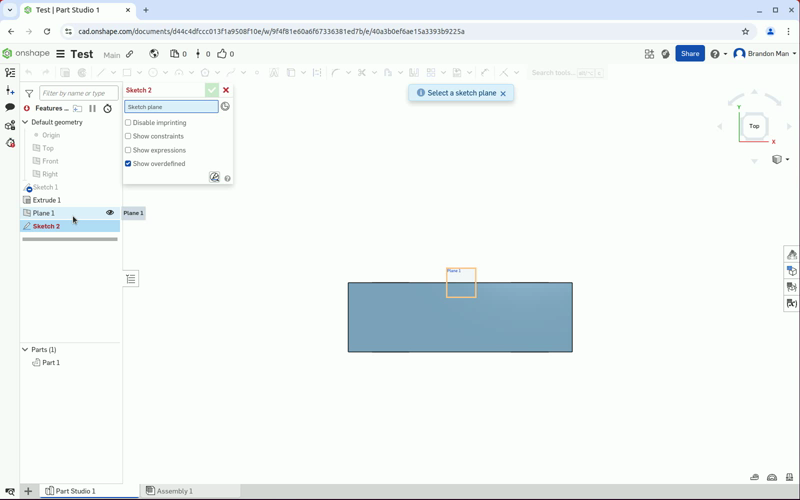
click(73, 215)
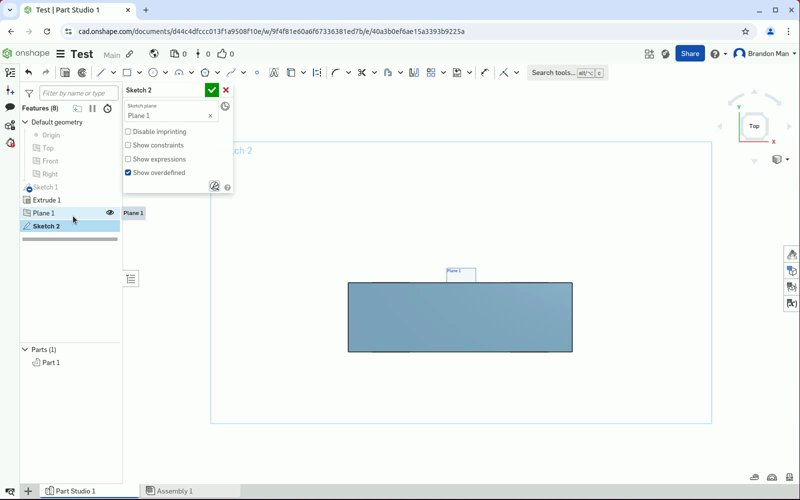
mouse_move(73, 352)
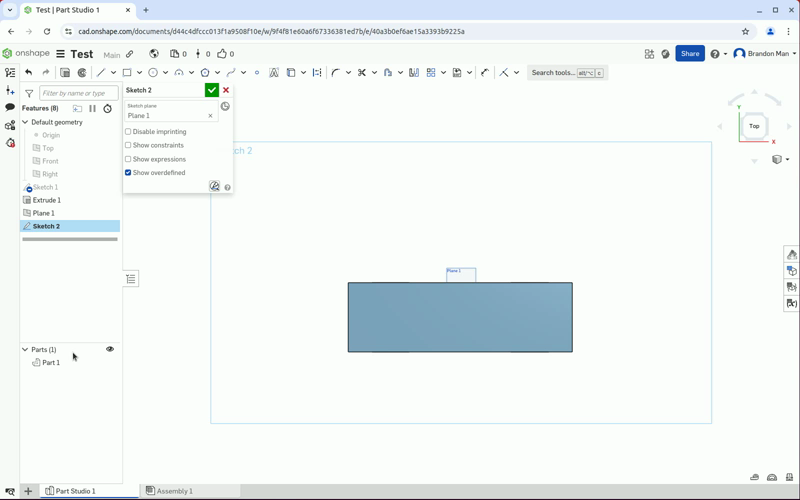
key(y)
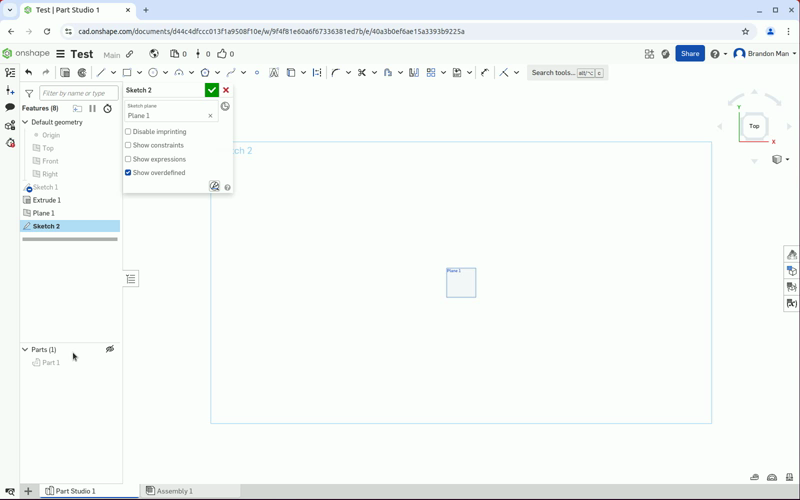
key(a)
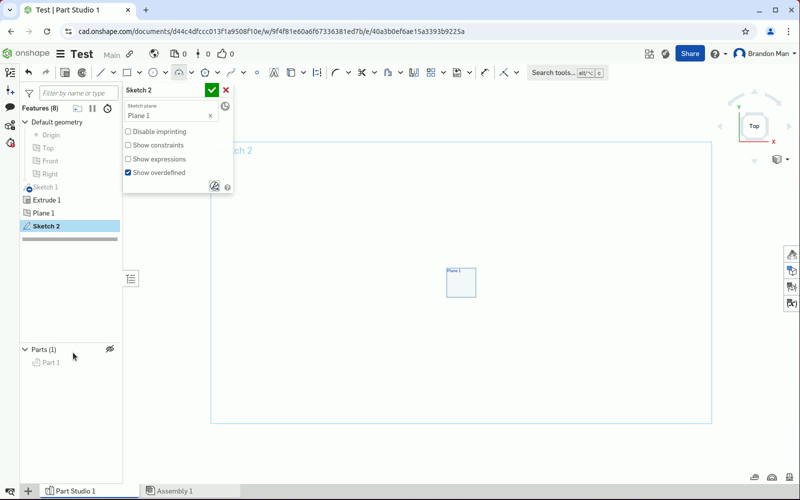
key_down(shift)
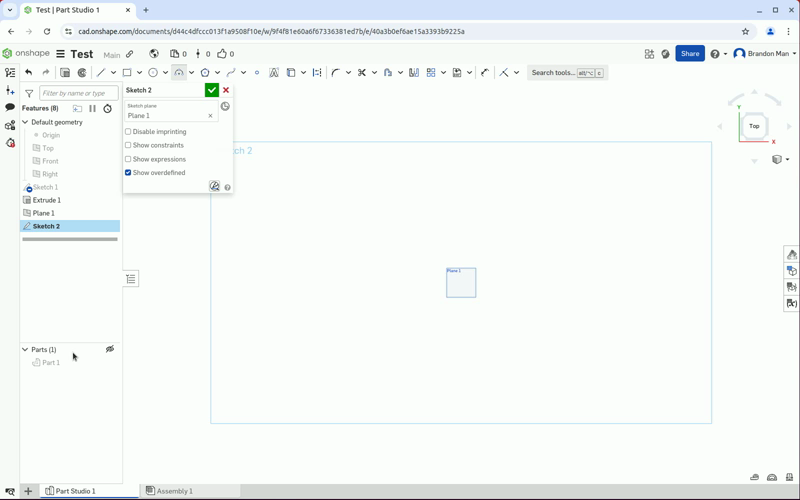
mouse_move(437, 282)
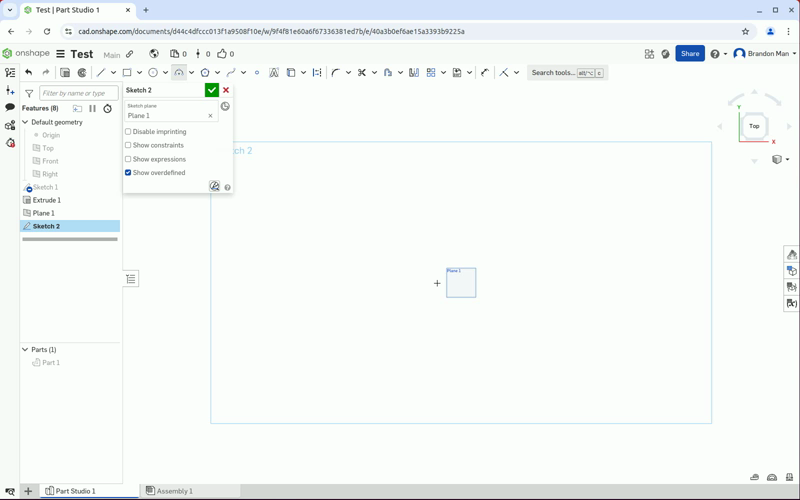
click(437, 282)
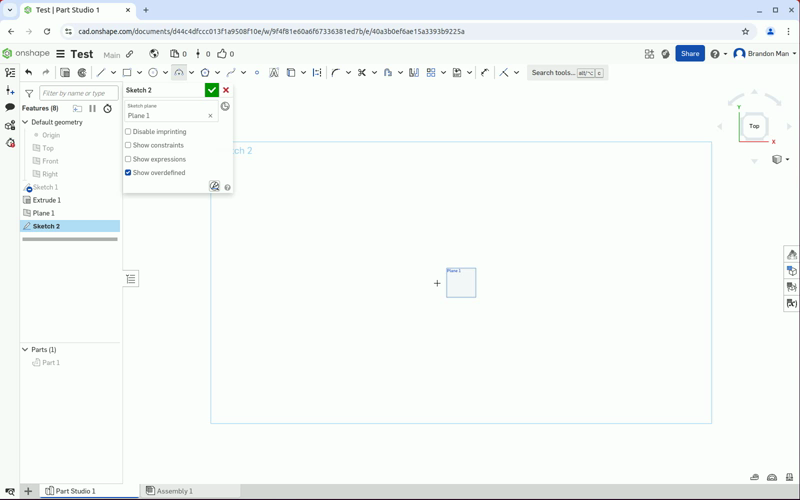
key_up(shift)
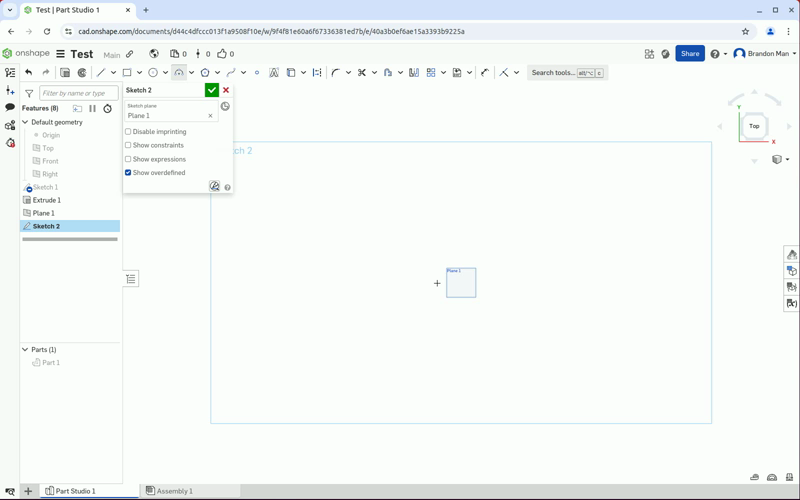
key_down(shift)
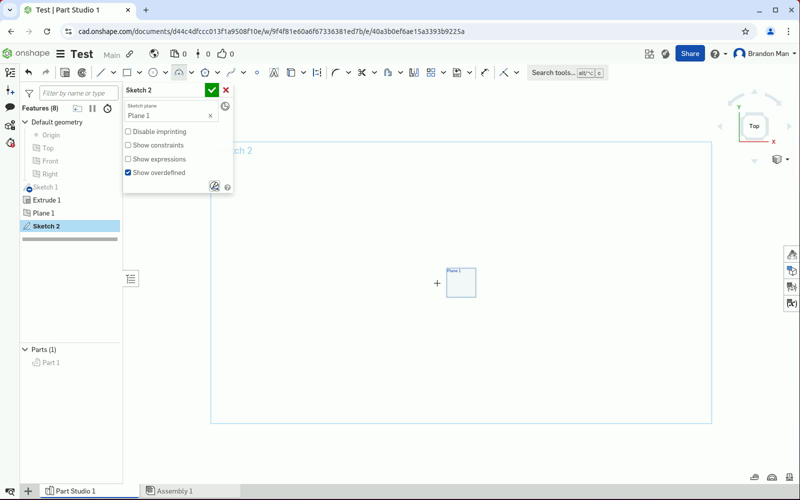
mouse_move(483, 282)
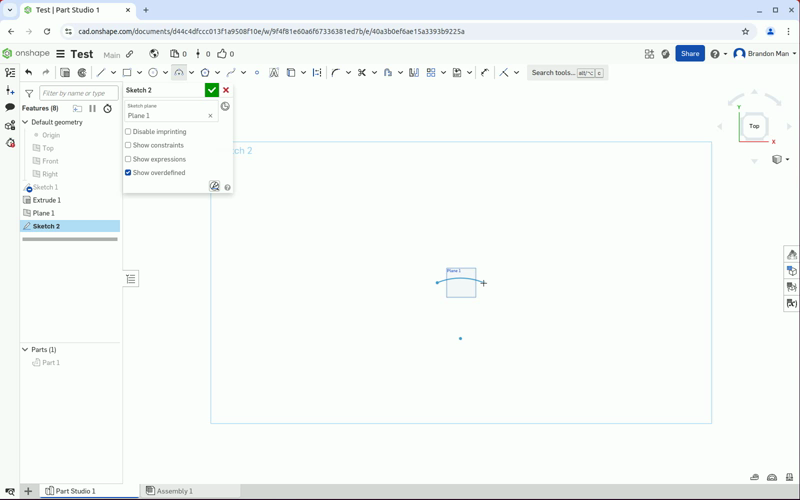
click(483, 282)
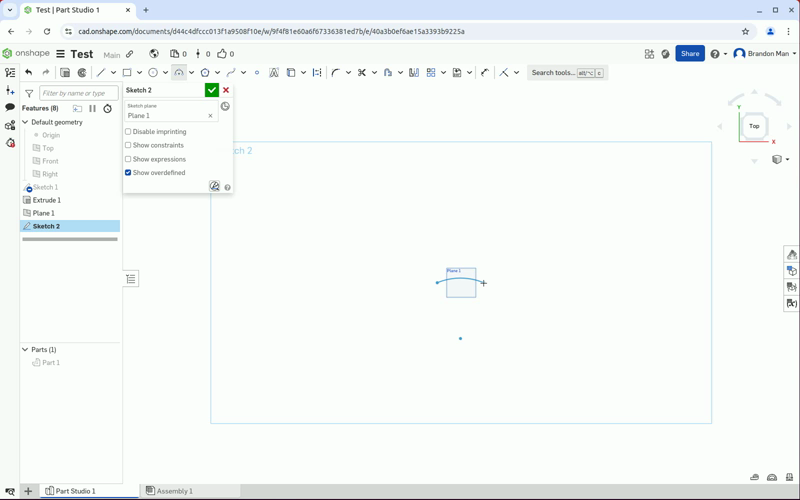
mouse_move(460, 306)
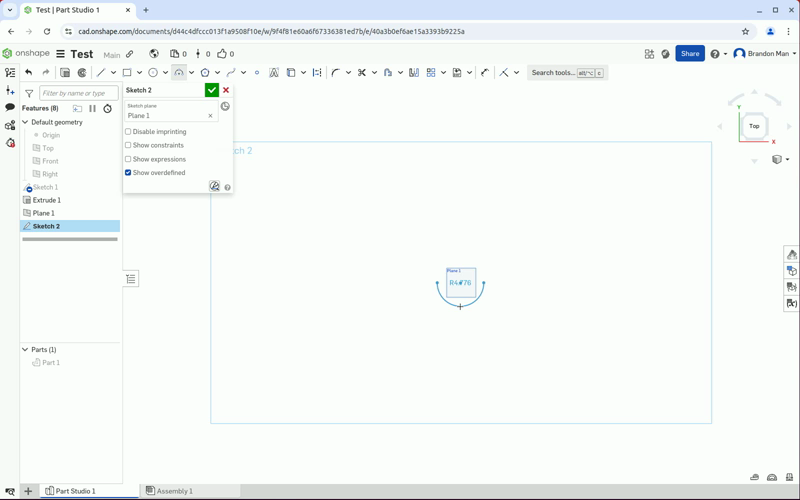
click(460, 306)
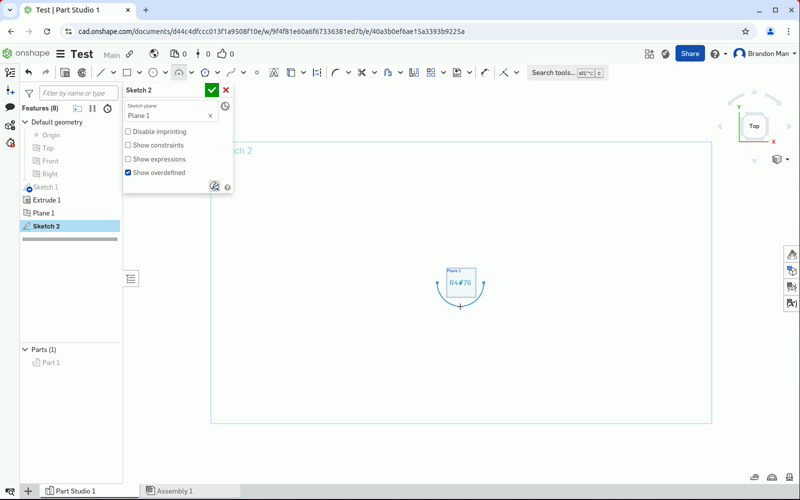
key_up(shift)
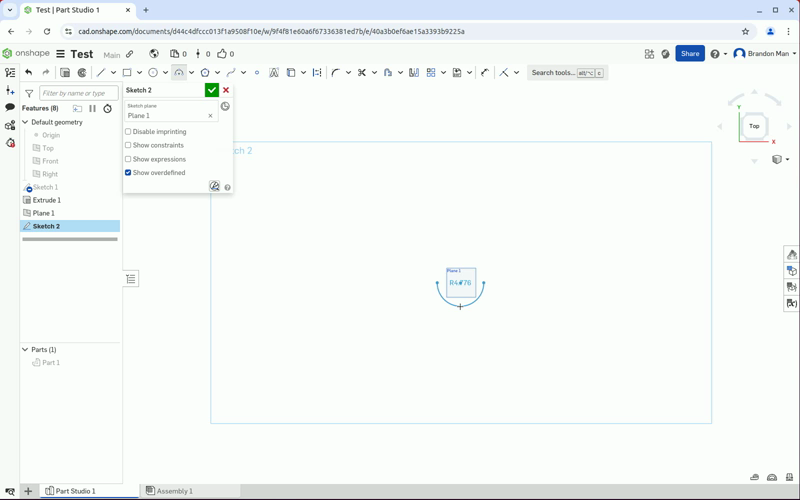
key(esc)
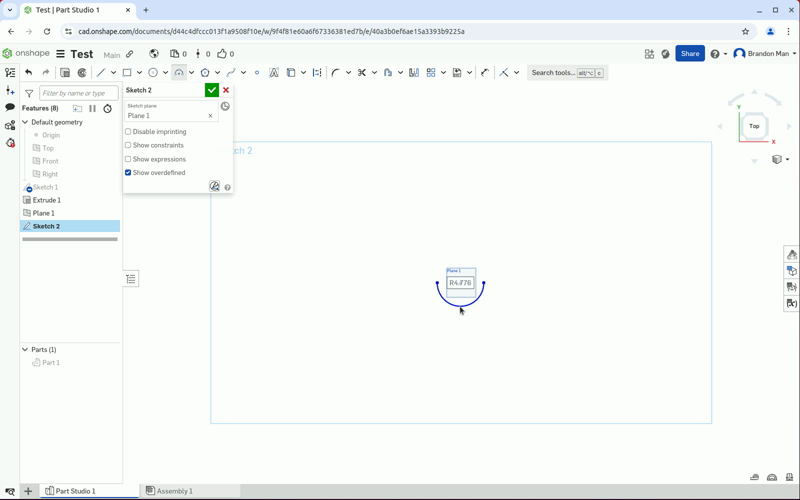
key(l)
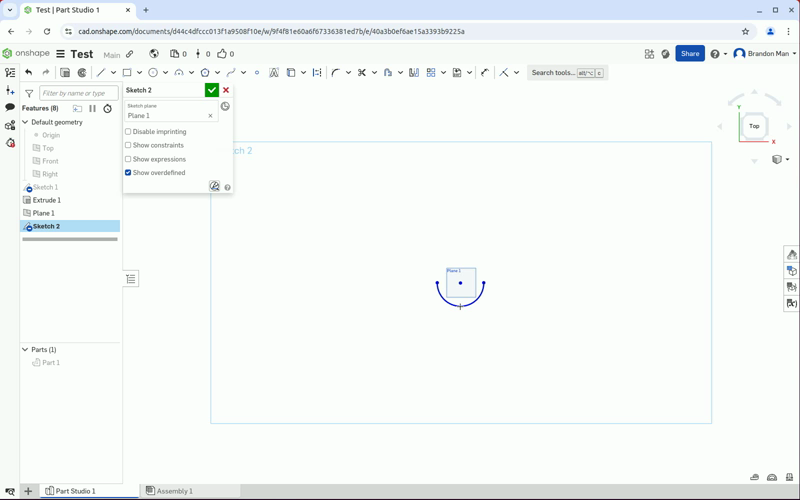
mouse_move(483, 282)
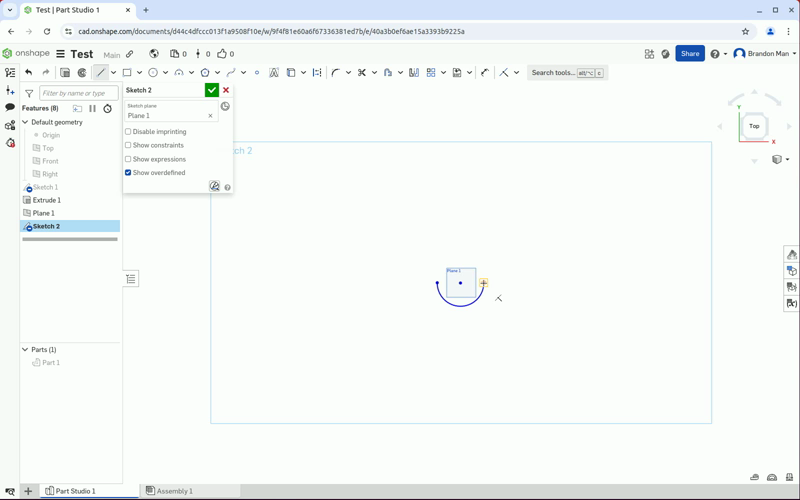
click(483, 282)
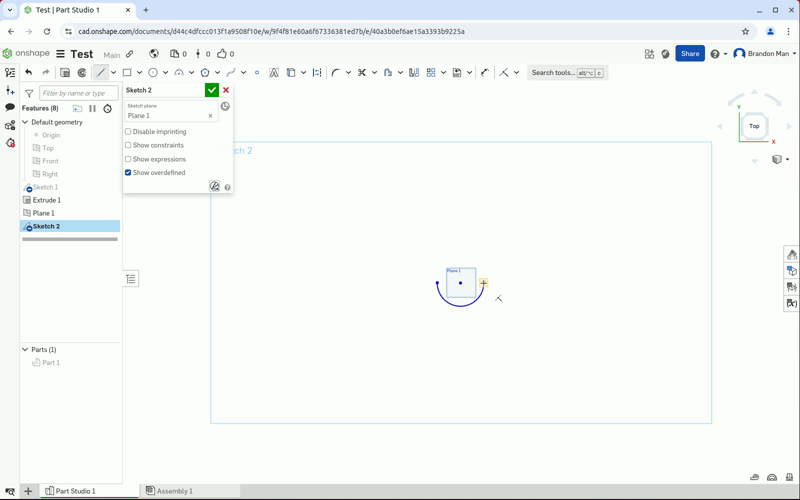
mouse_move(513, 282)
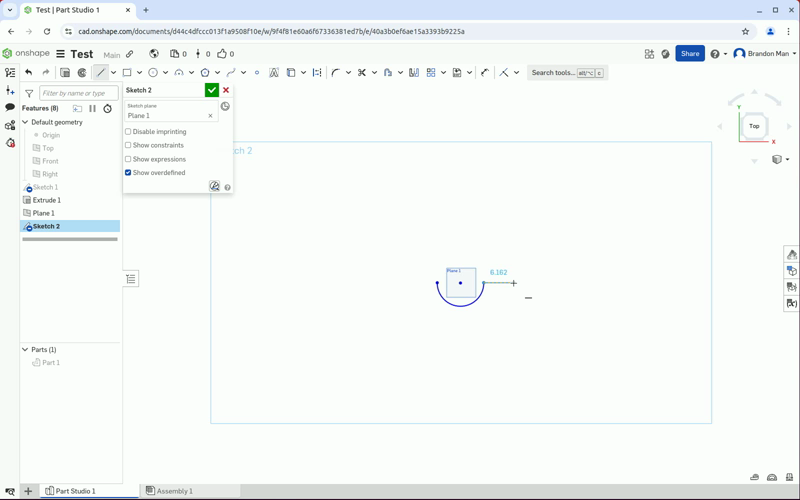
key_down(shift)
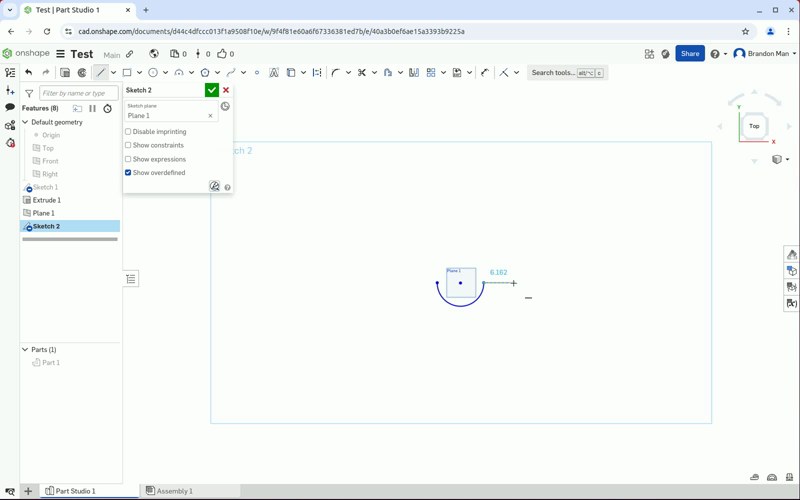
mouse_move(437, 282)
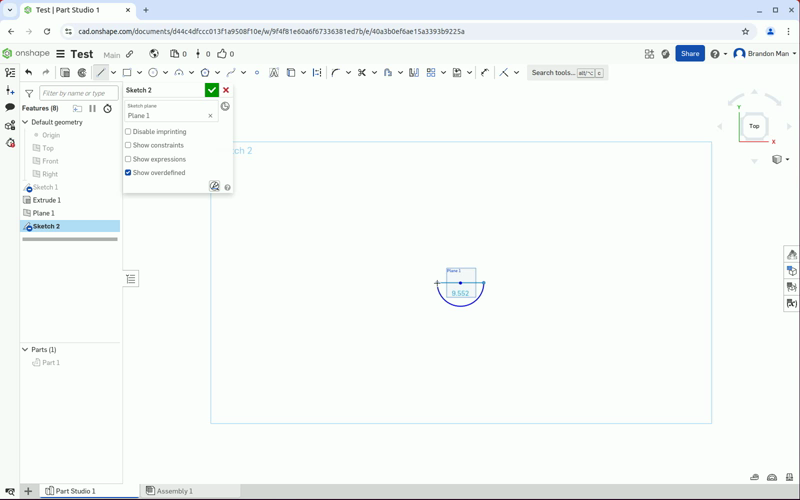
key_up(shift)
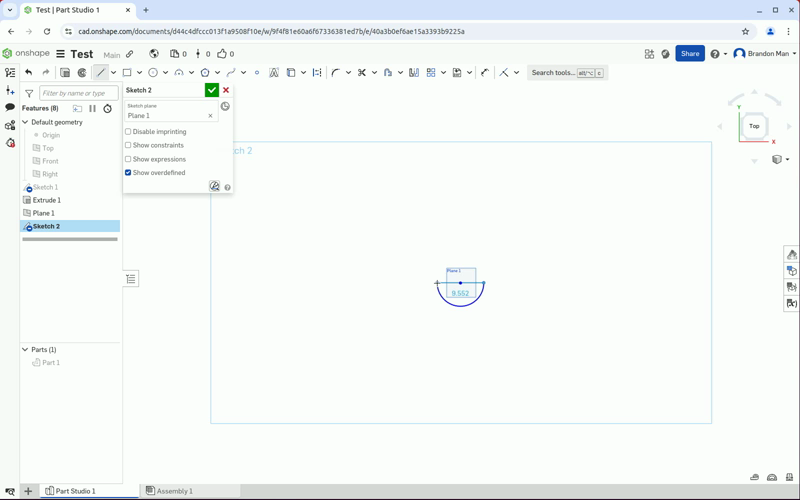
click(437, 282)
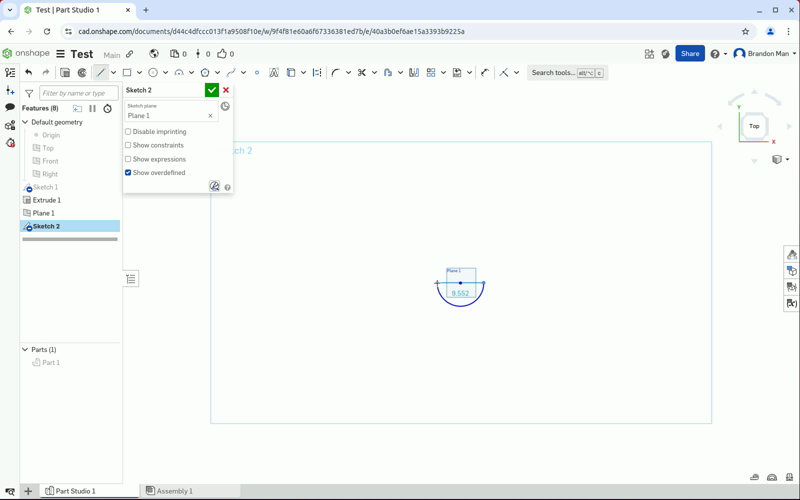
key(esc)
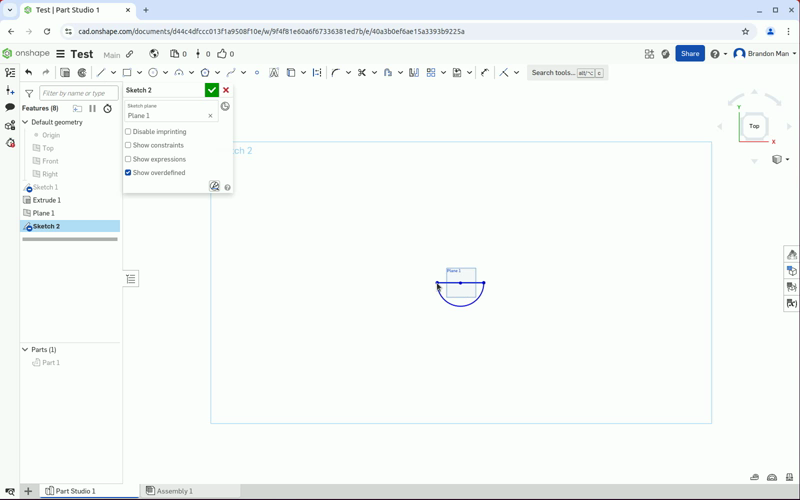
mouse_move(452, 303)
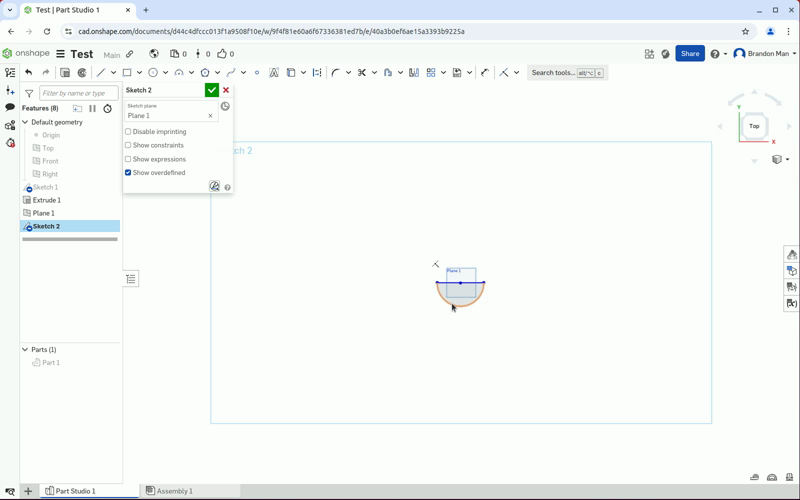
scroll(6)
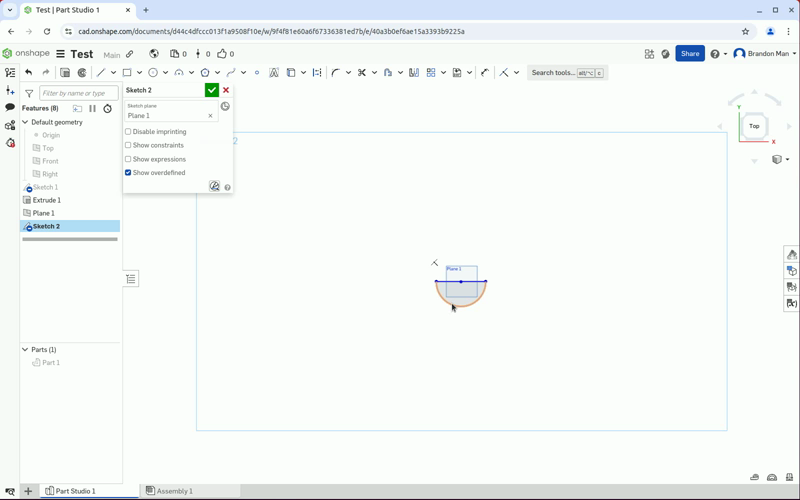
scroll(6)
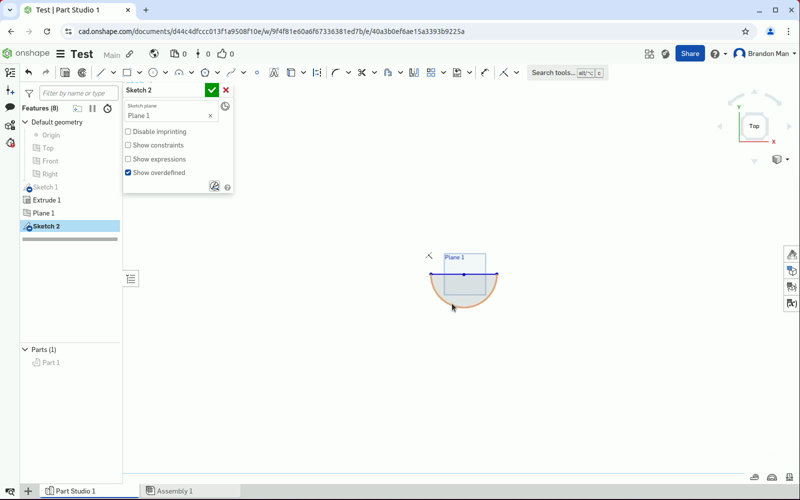
scroll(6)
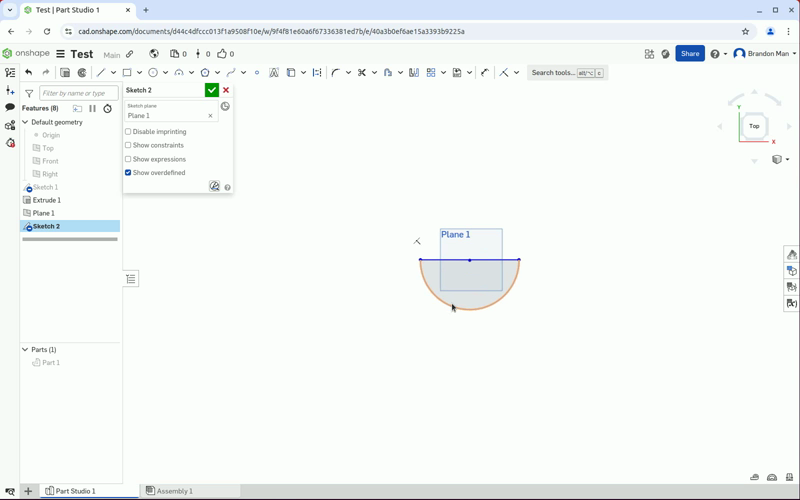
scroll(6)
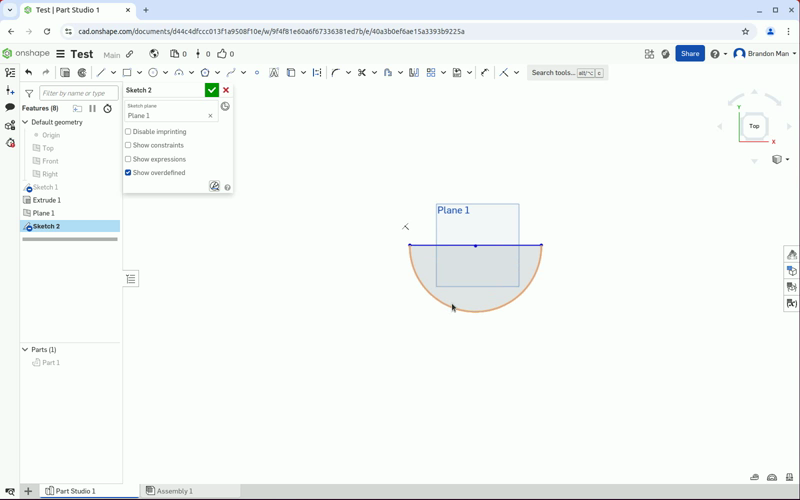
scroll(6)
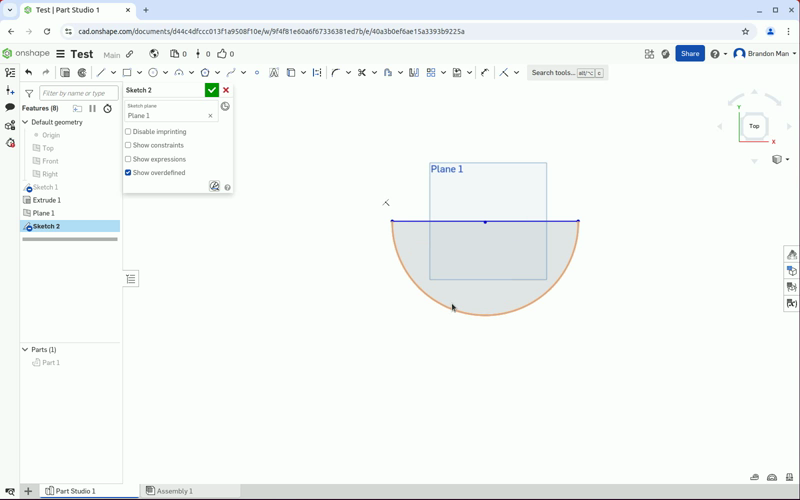
scroll(6)
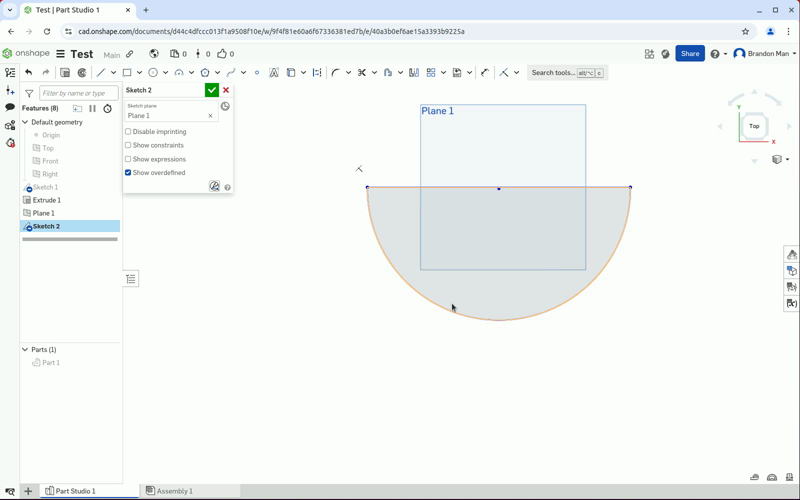
scroll(6)
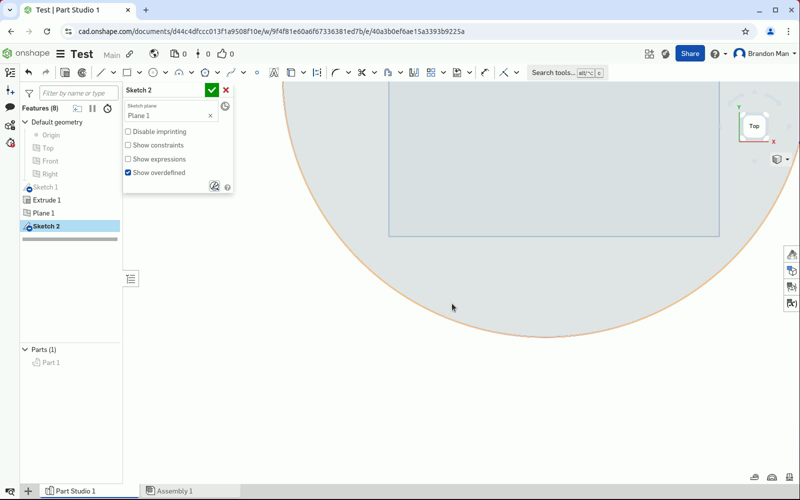
click(452, 303)
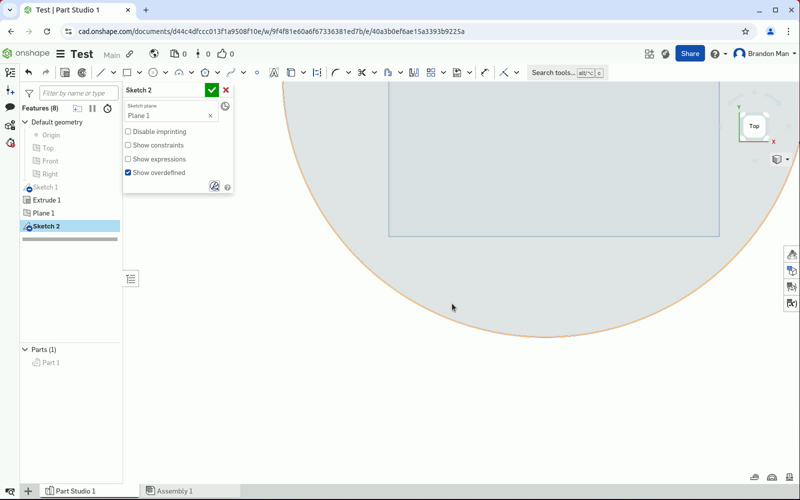
scroll(-6)
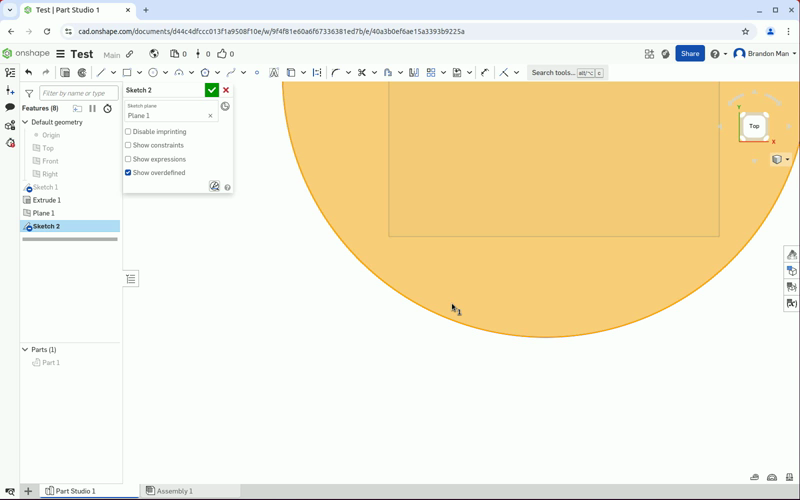
scroll(-6)
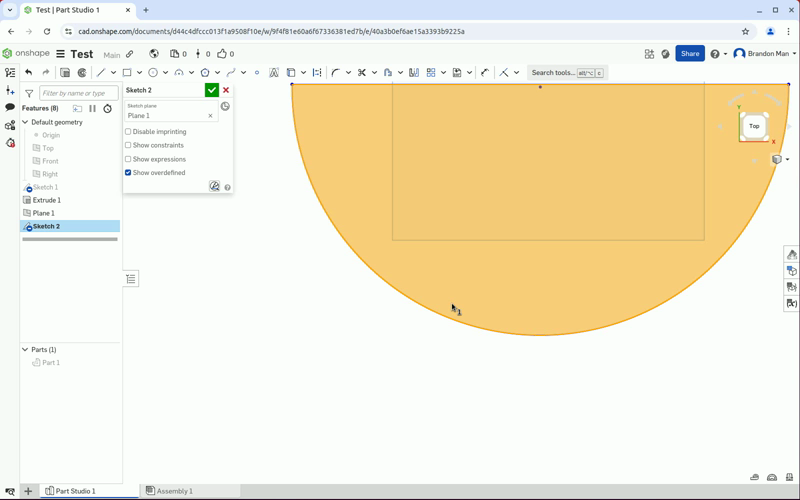
scroll(-6)
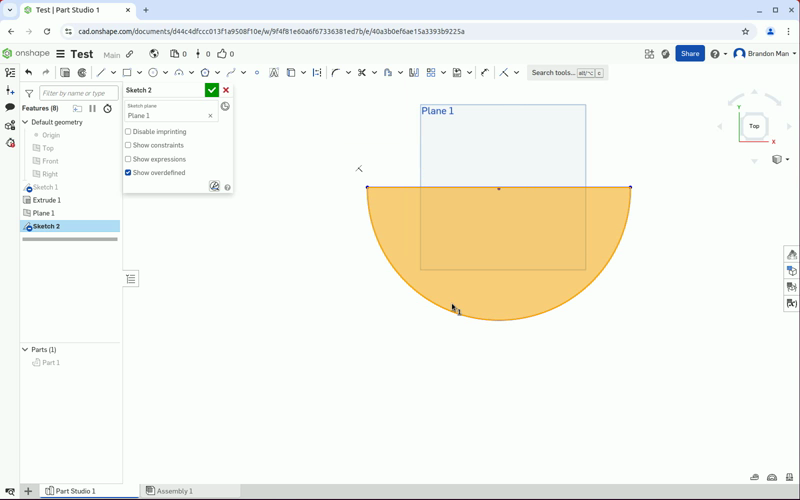
scroll(-6)
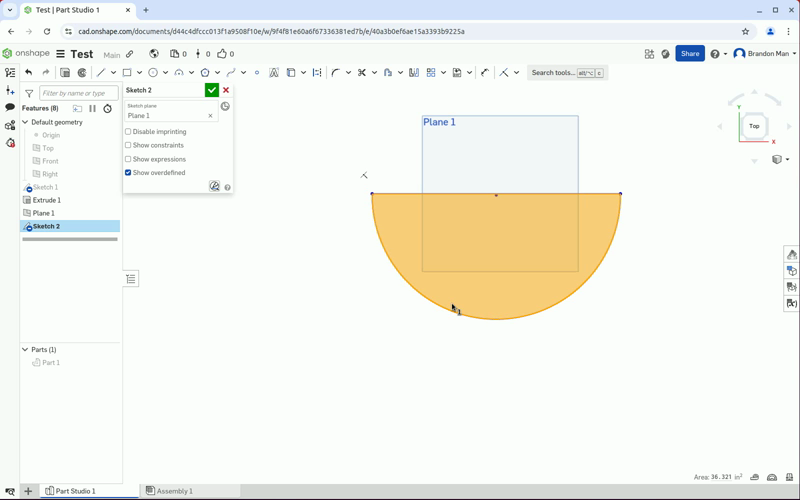
scroll(-6)
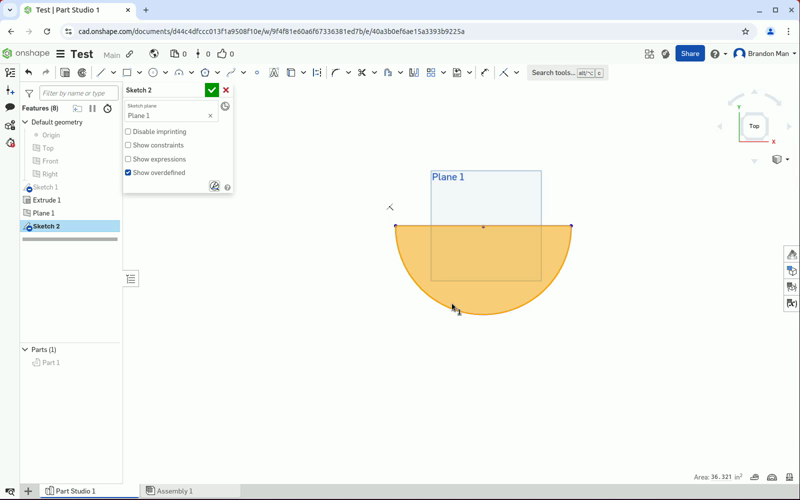
scroll(-6)
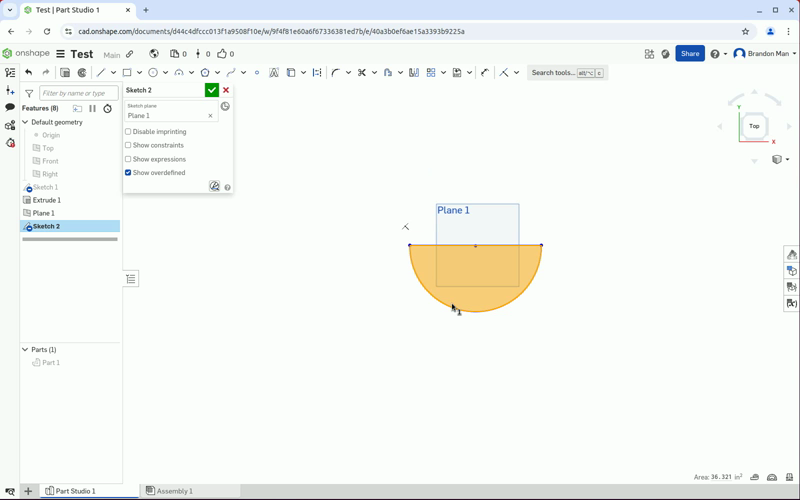
scroll(-6)
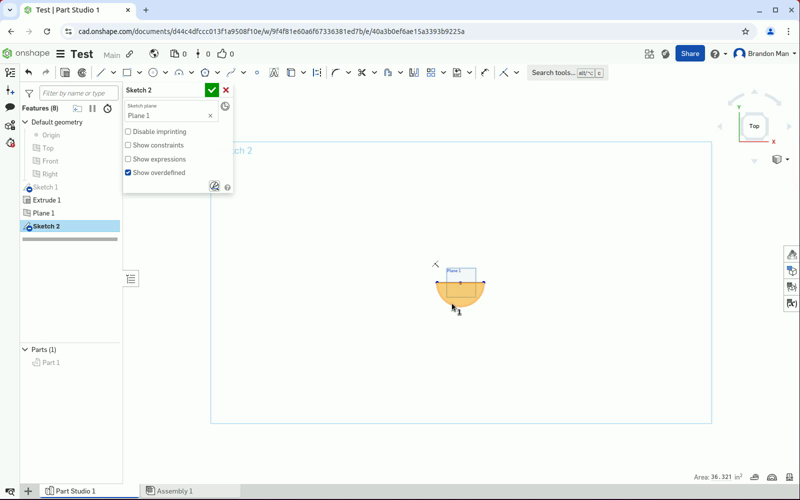
mouse_move(73, 352)
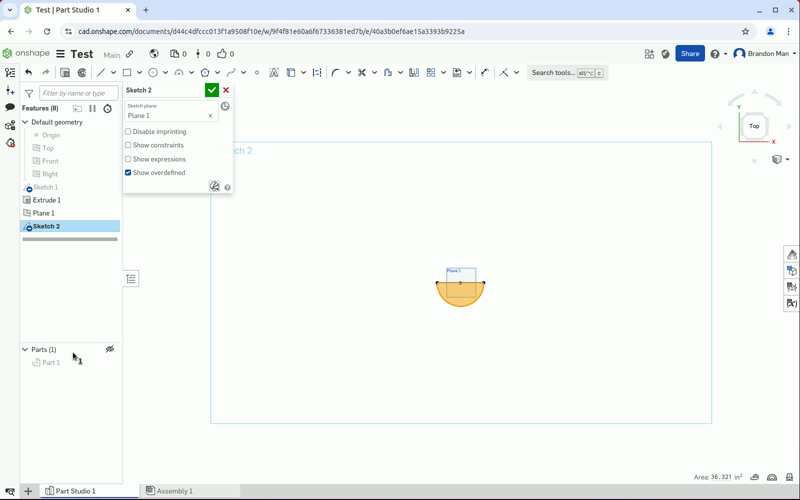
key(shift+y)
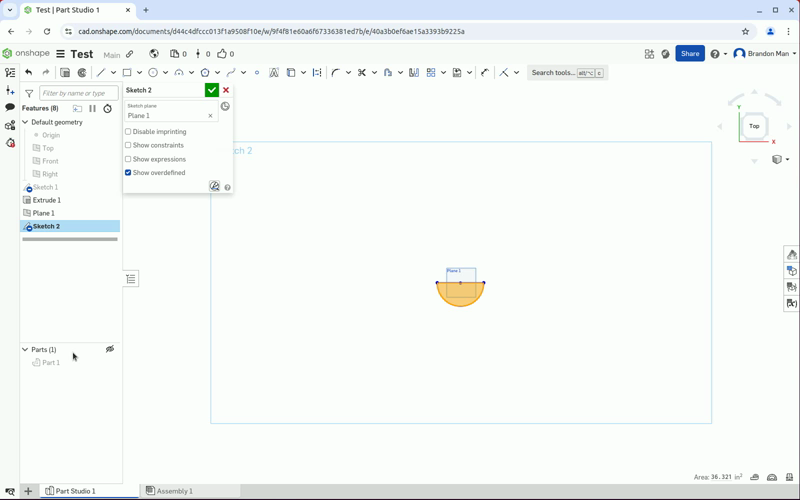
key(shift+e)
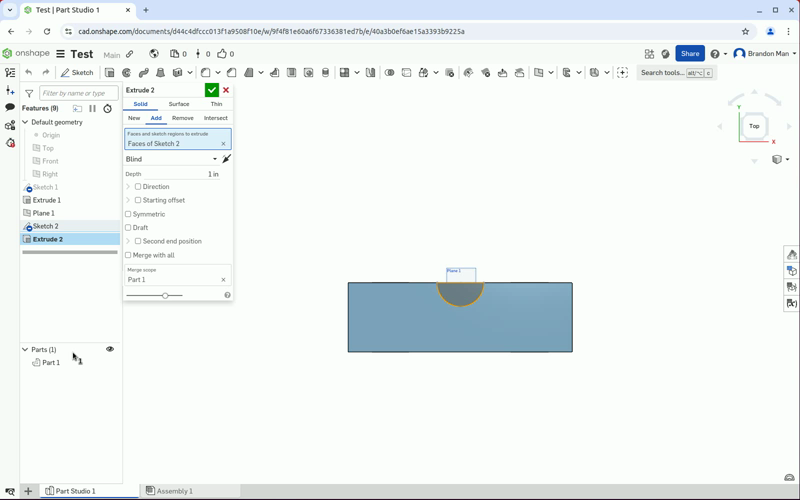
mouse_move(143, 106)
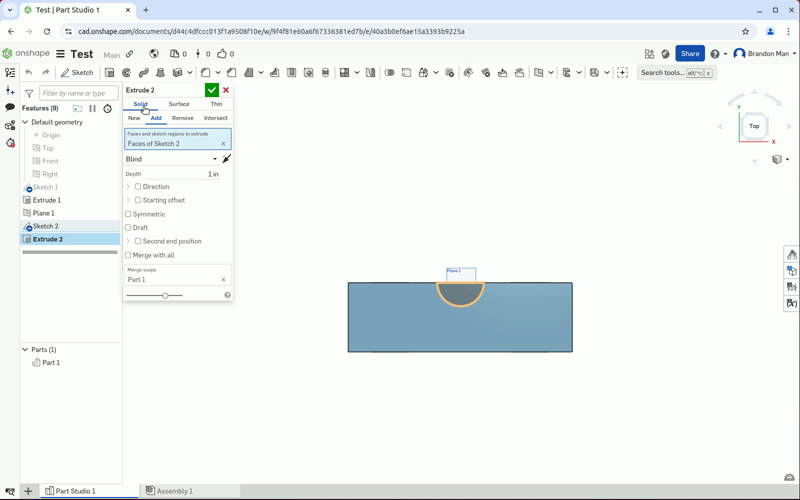
click(143, 106)
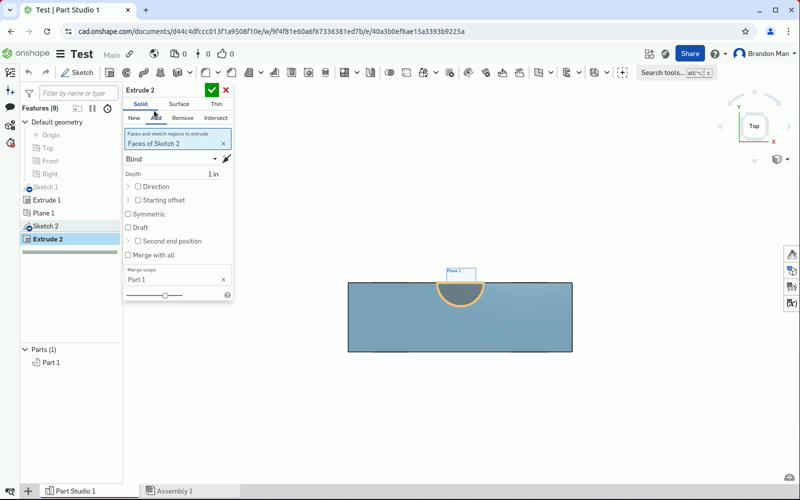
mouse_move(186, 120)
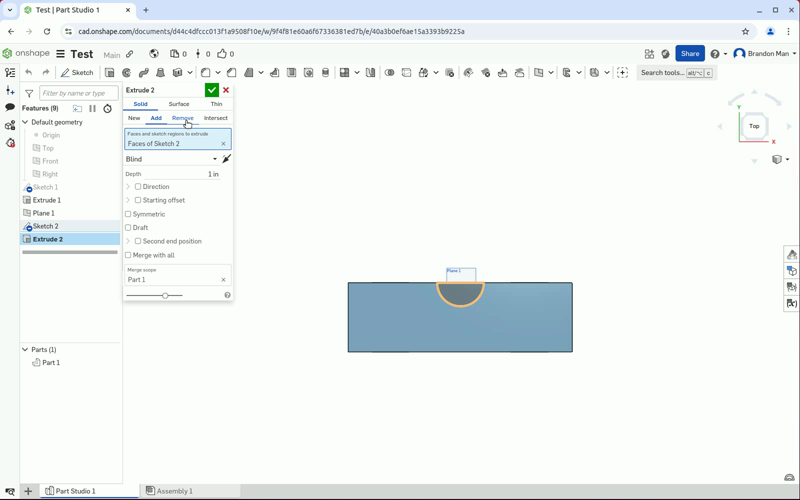
click(186, 120)
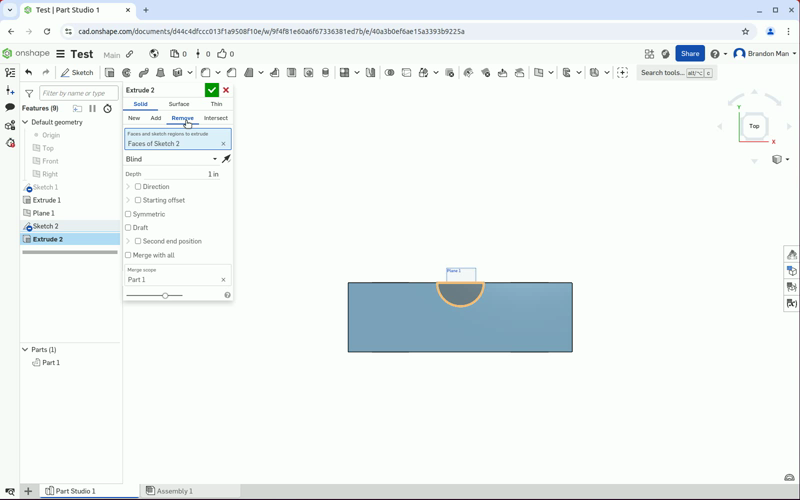
key(tab, 4)
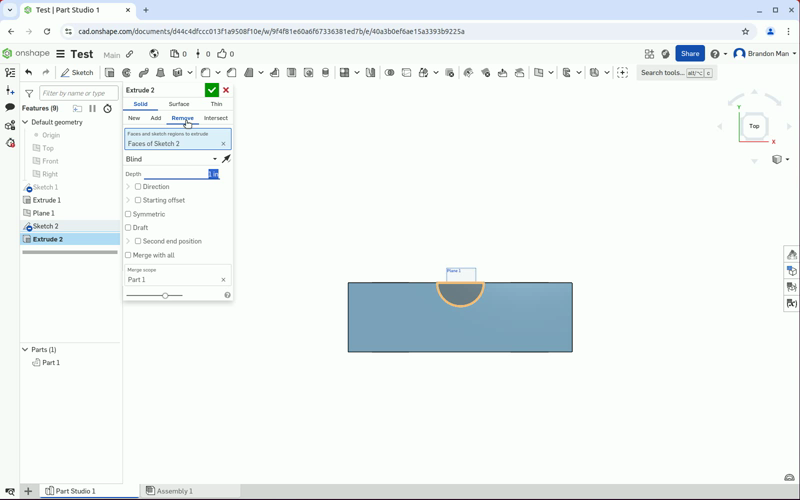
text(29.607)
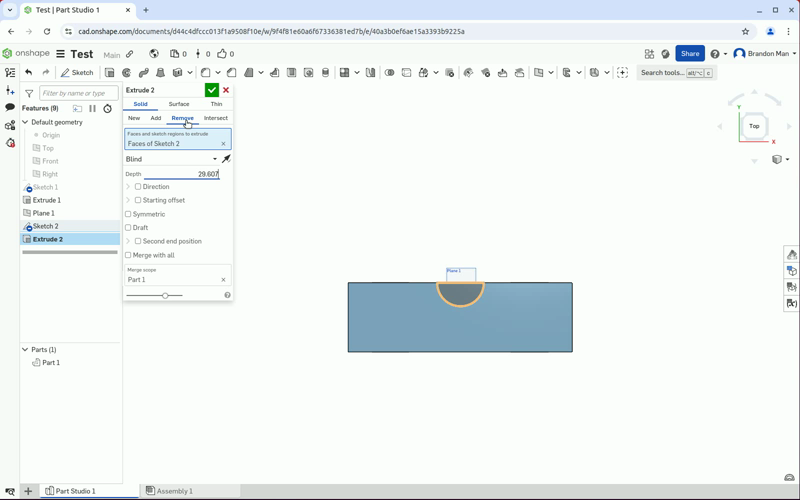
key(tab, 6)
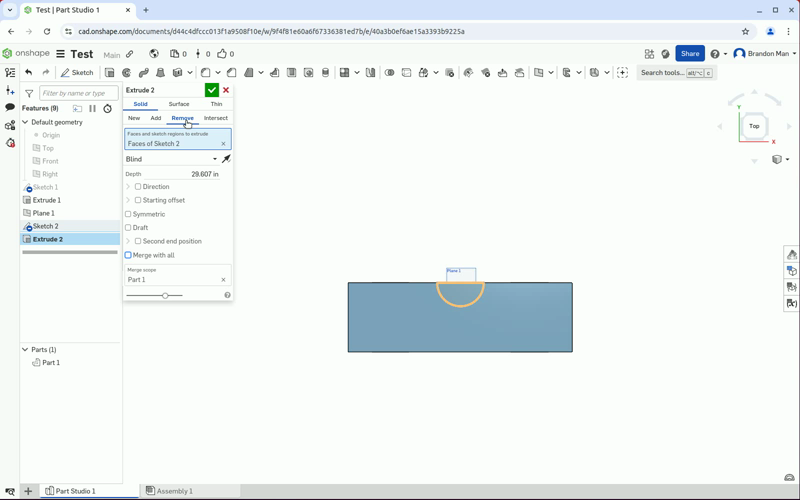
key(space)
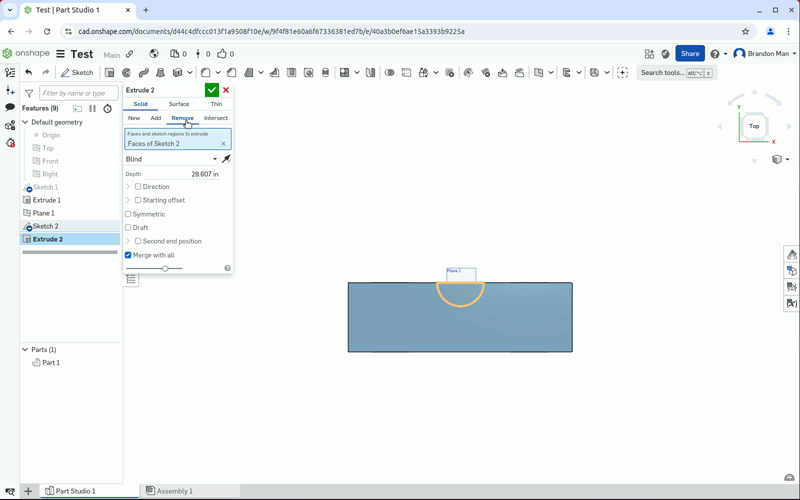
key(enter)
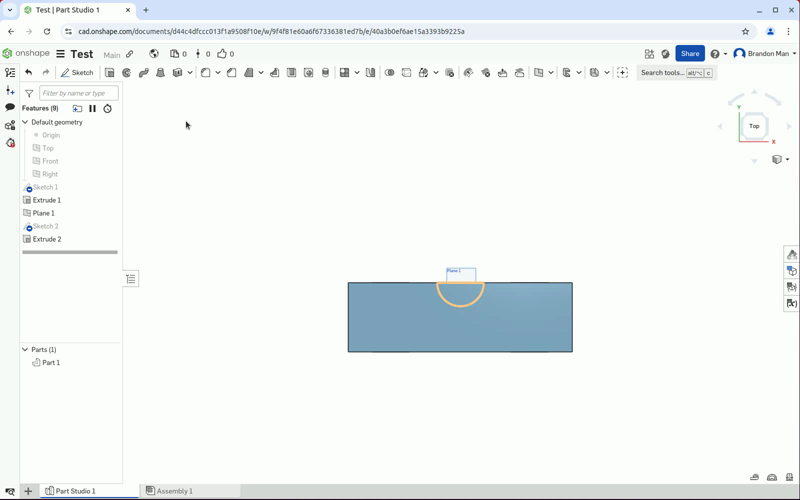
key(shift+h)
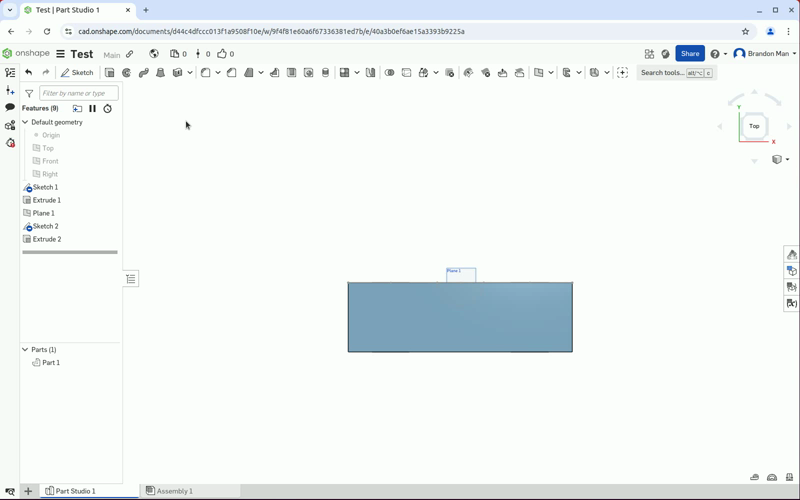
key(shift+h)
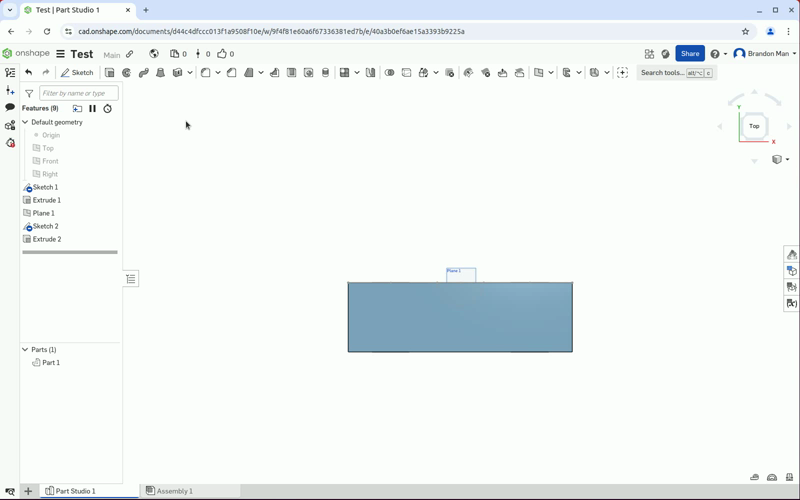
key(shift+7)
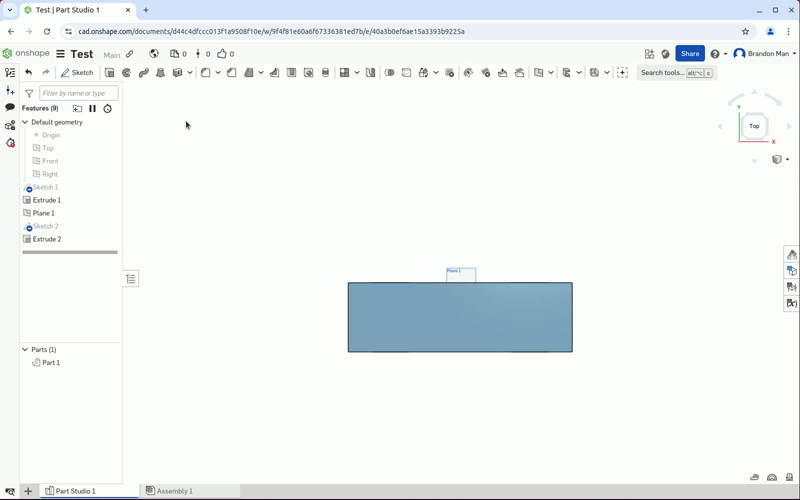
key(up, 3)
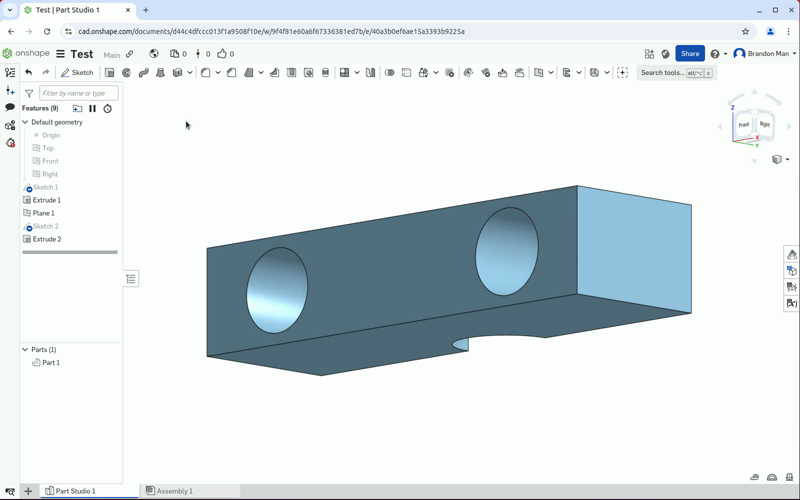
key(left, 3)
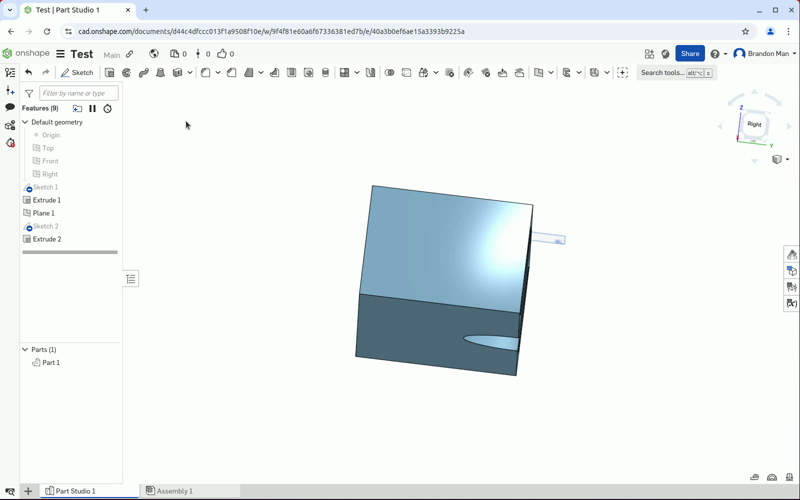
key(right, 3)
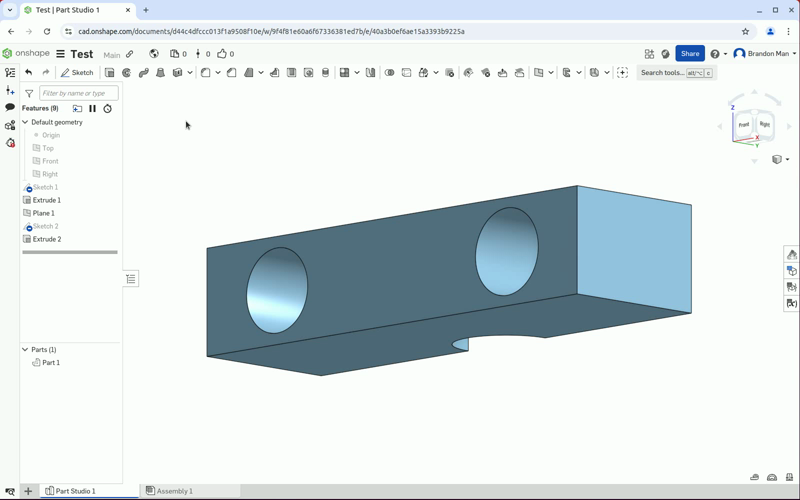
key(down, 3)
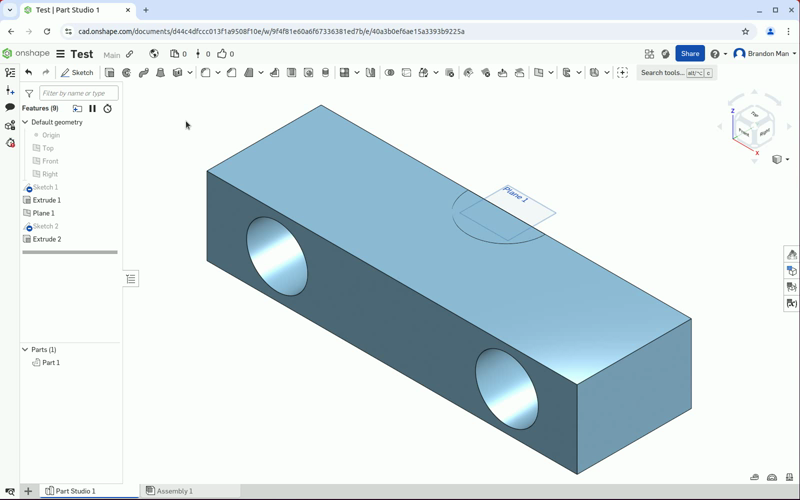
mouse_move(73, 189)
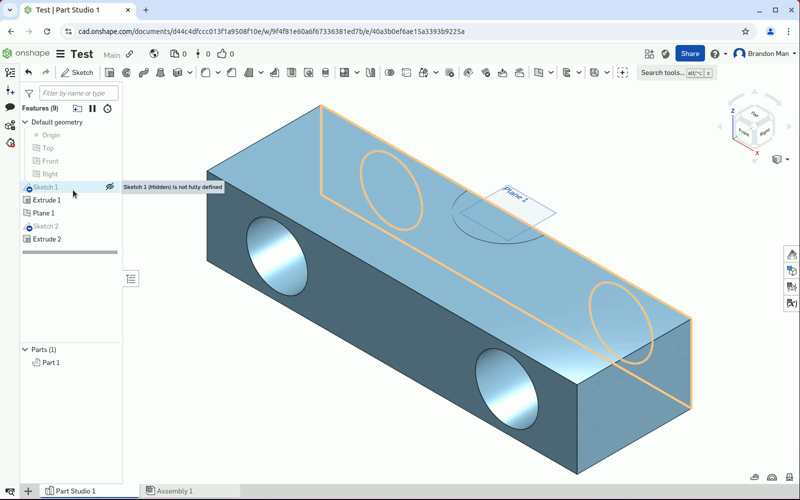
click(73, 189)